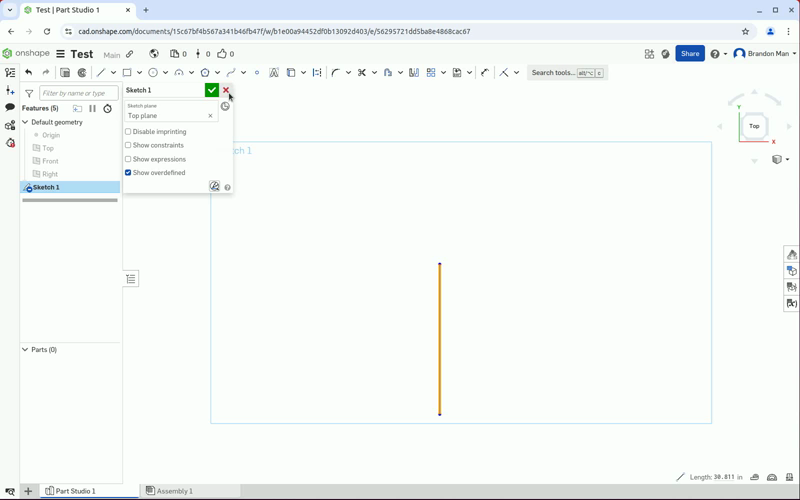
key(shift+h)
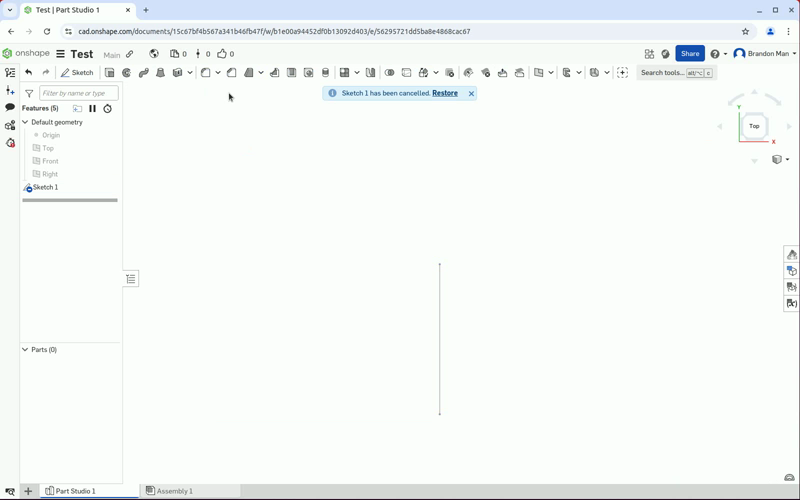
key(shift+s)
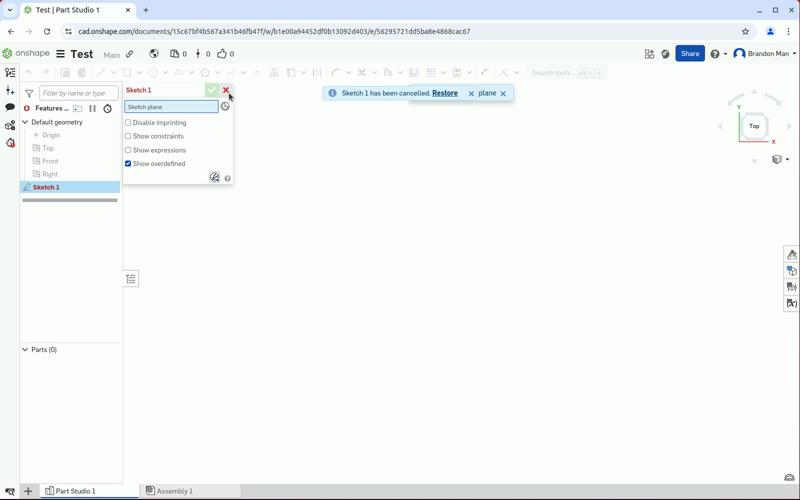
mouse_move(73, 150)
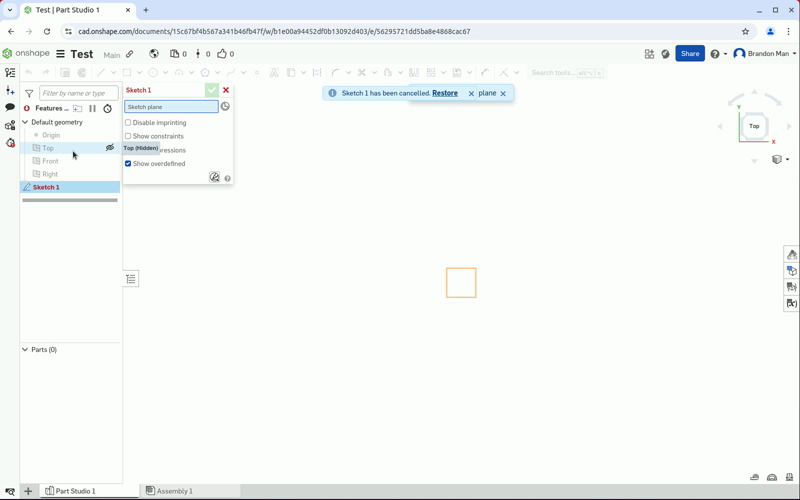
click(73, 150)
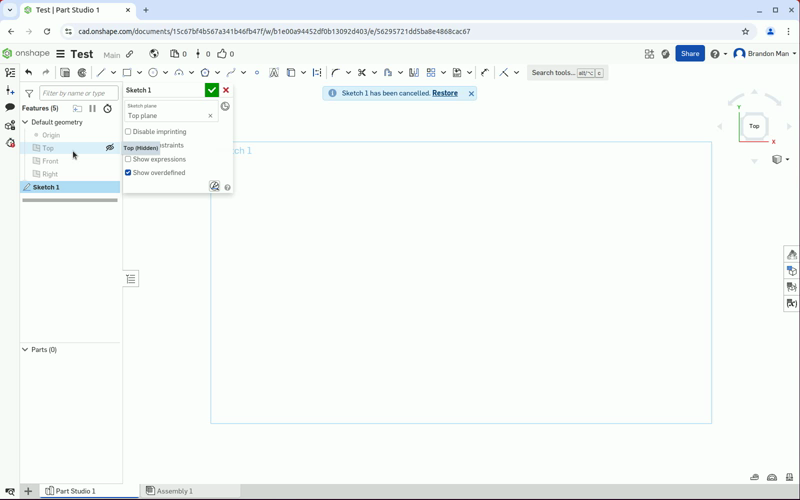
mouse_move(73, 352)
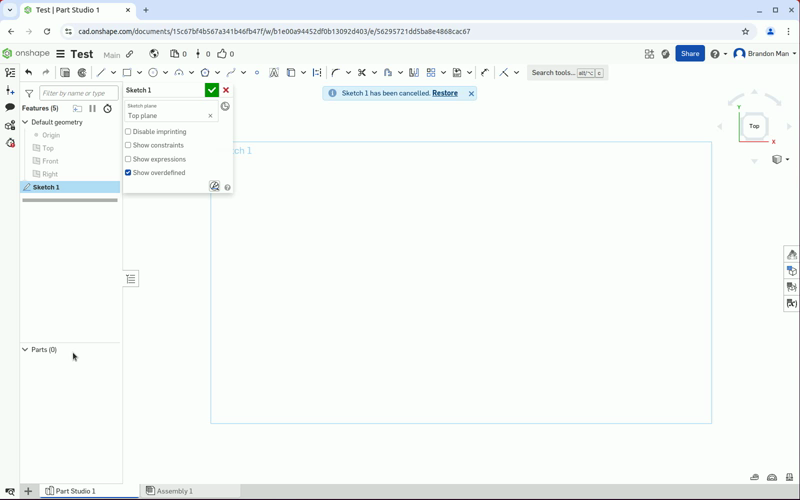
key(y)
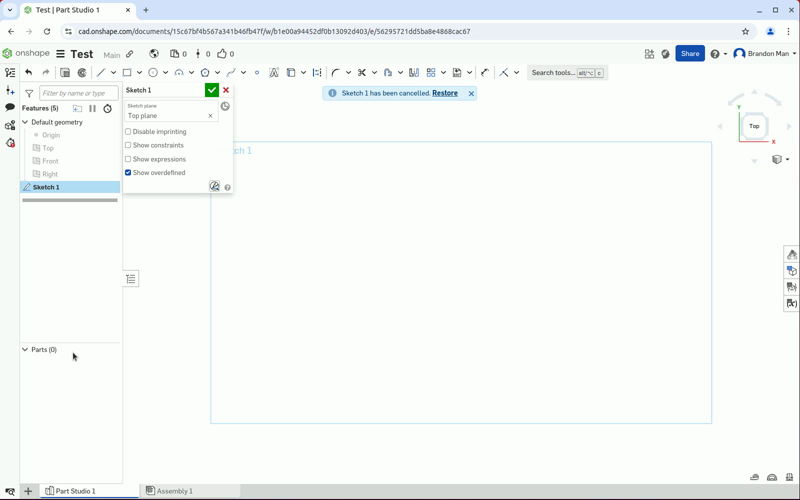
key(l)
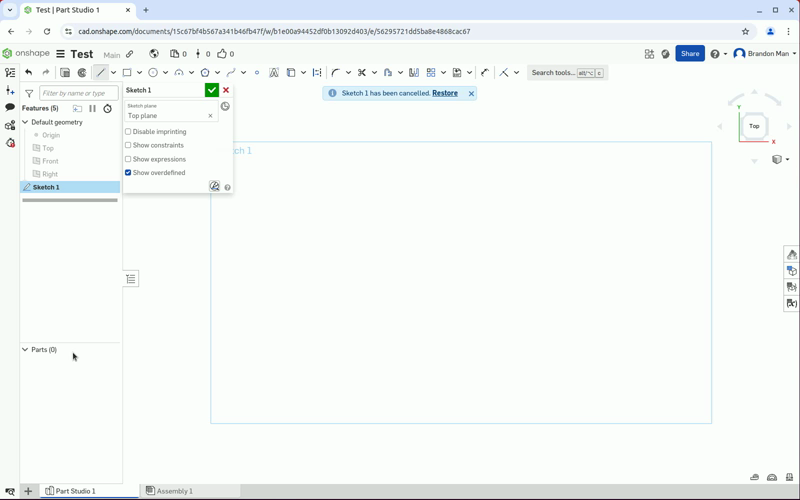
key_down(shift)
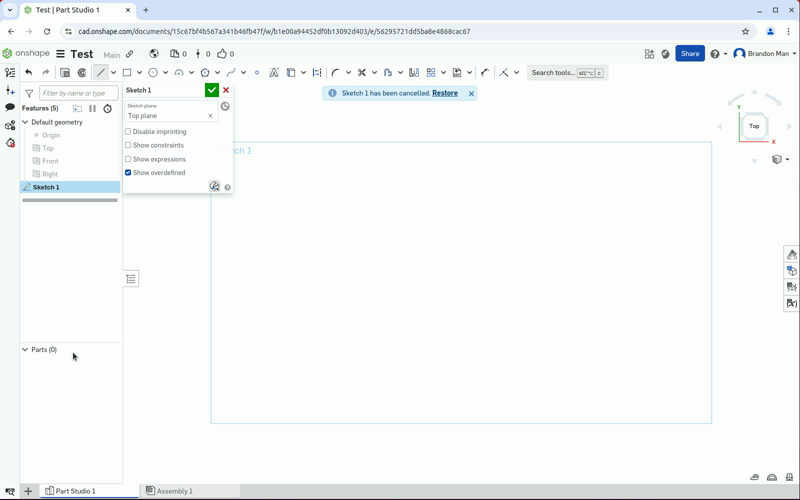
mouse_move(358, 259)
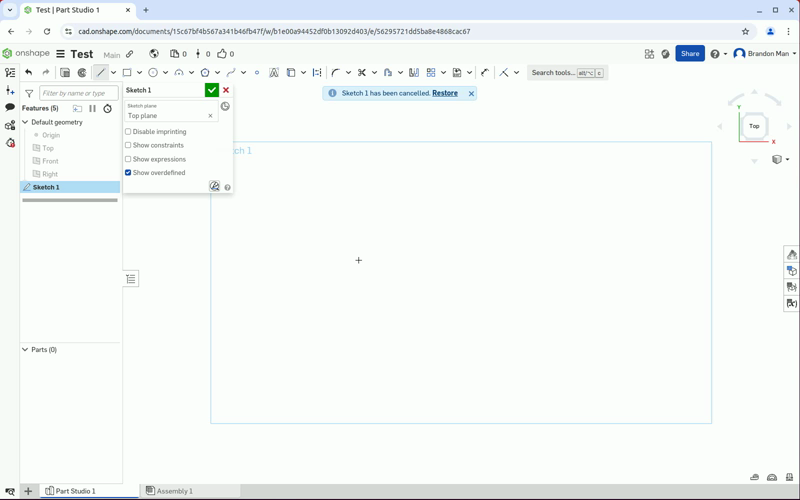
click(358, 259)
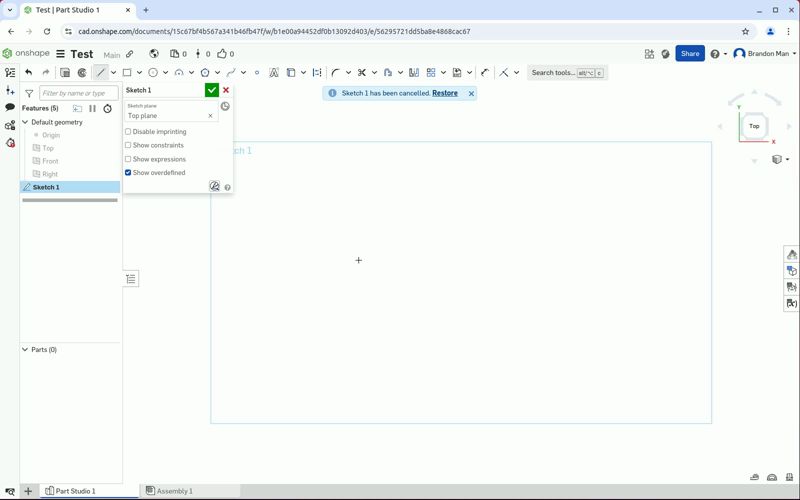
key_up(shift)
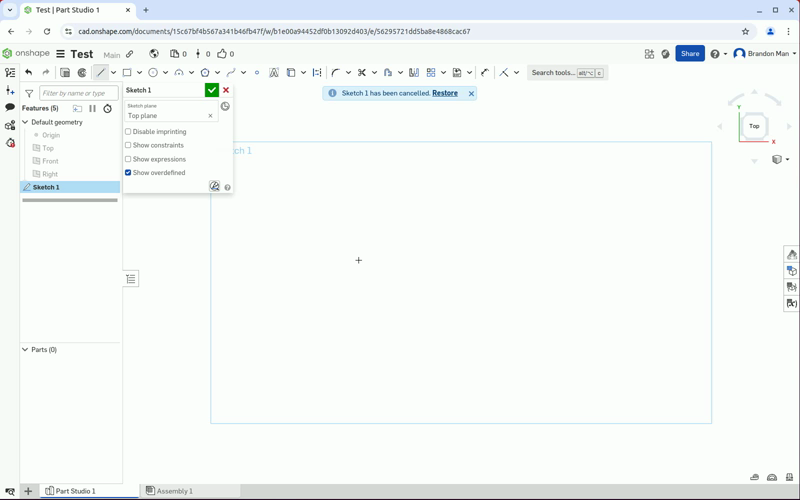
key_down(shift)
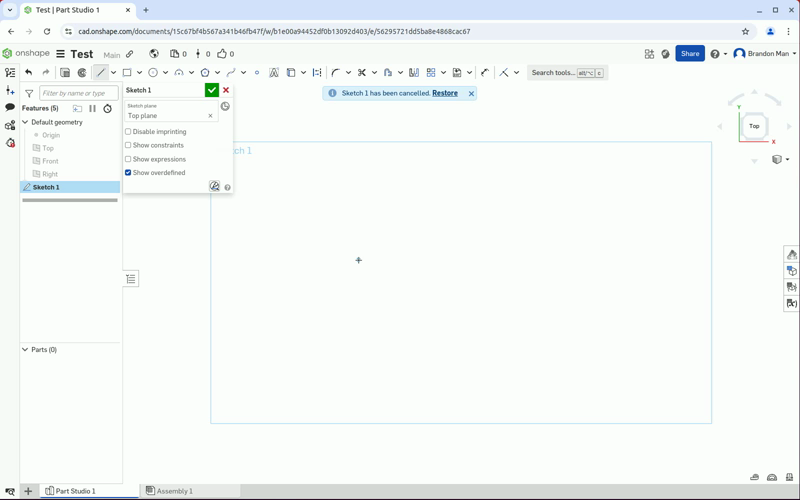
mouse_move(434, 302)
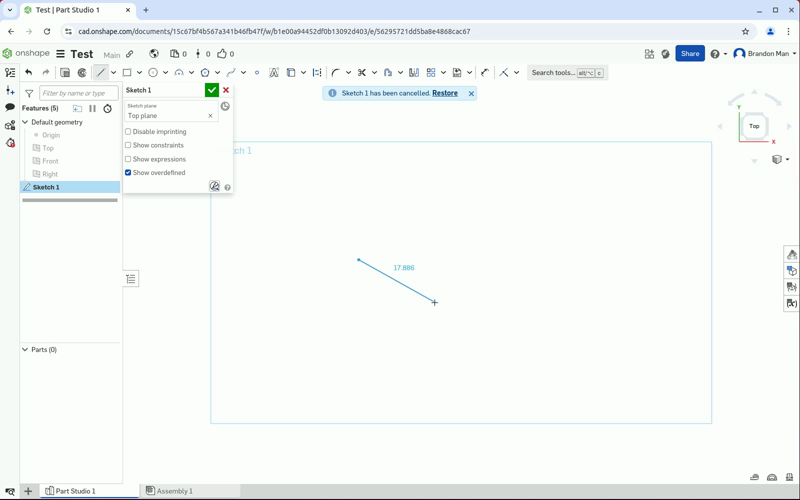
click(434, 302)
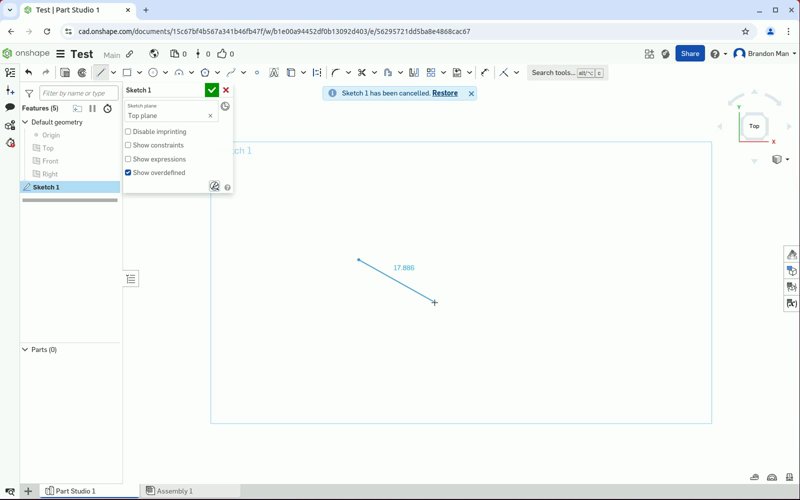
key_up(shift)
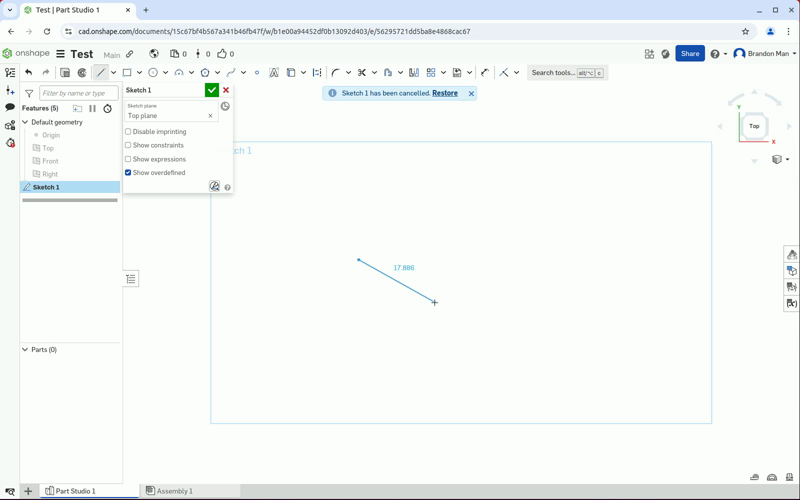
key_down(shift)
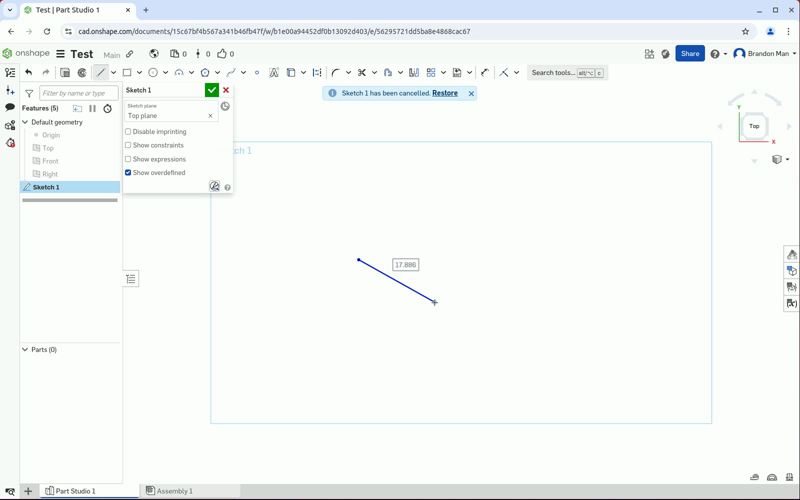
mouse_move(459, 385)
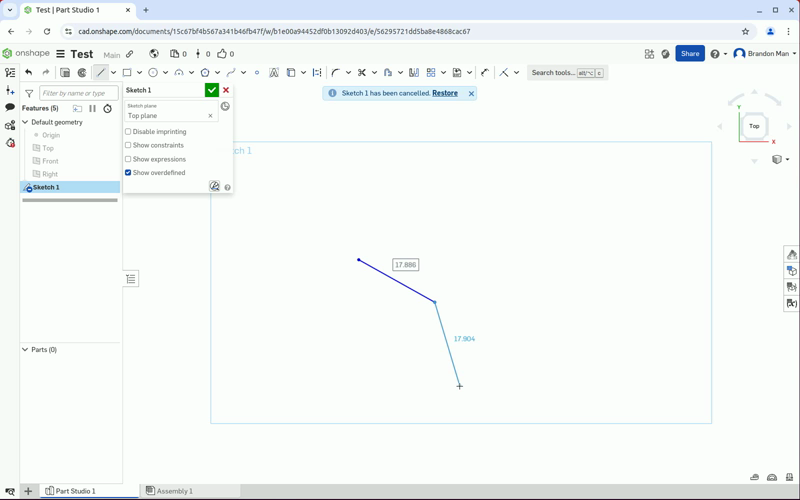
click(459, 385)
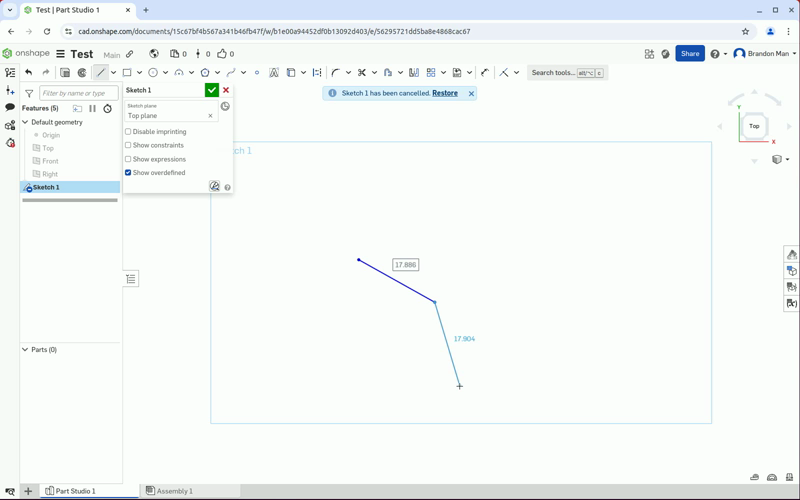
key_up(shift)
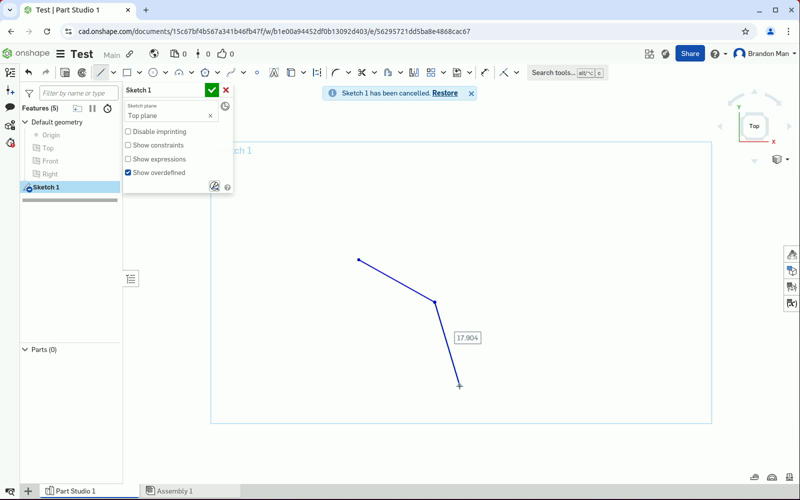
key_down(shift)
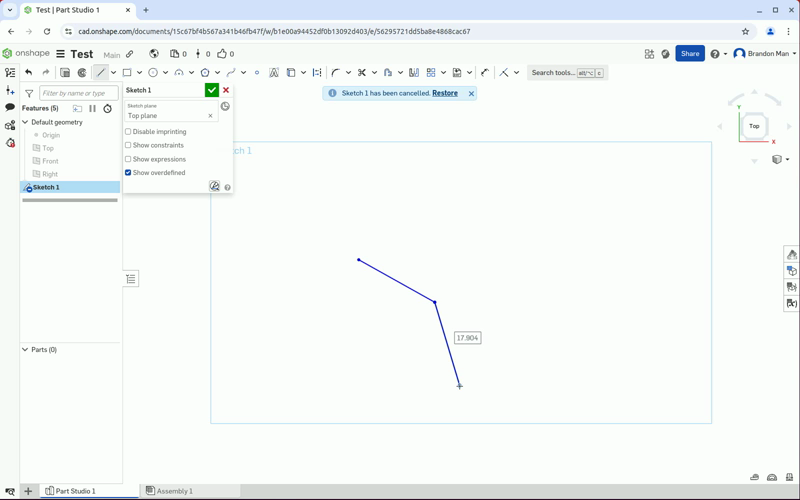
mouse_move(459, 283)
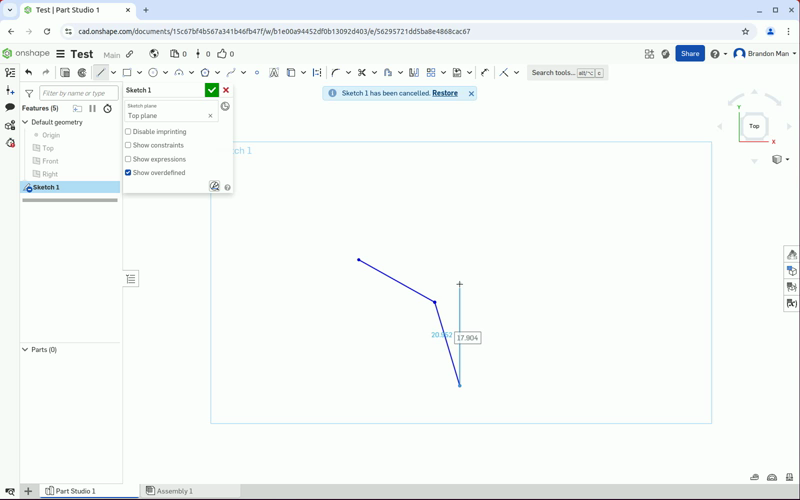
click(459, 283)
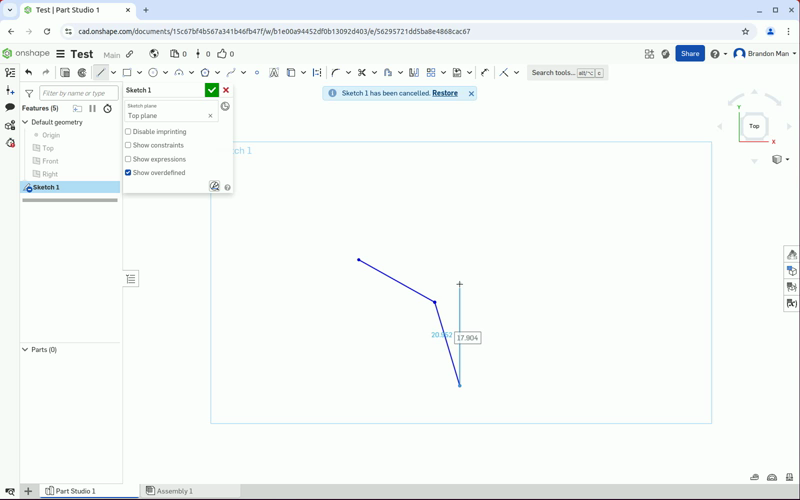
key_up(shift)
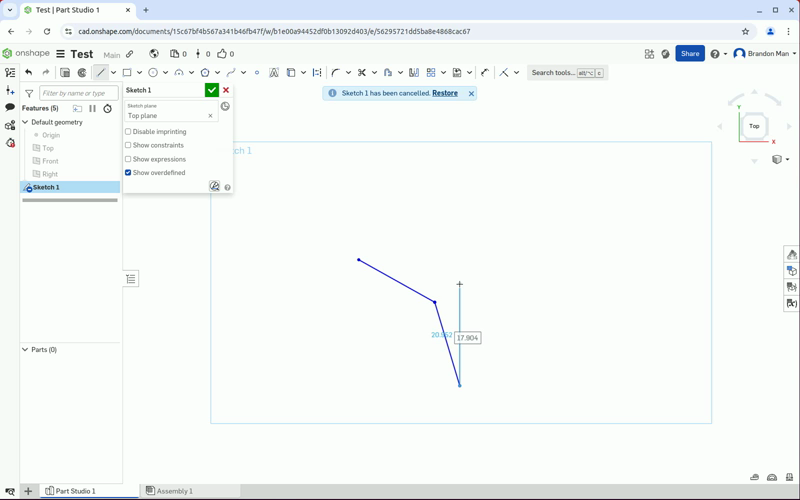
key_down(shift)
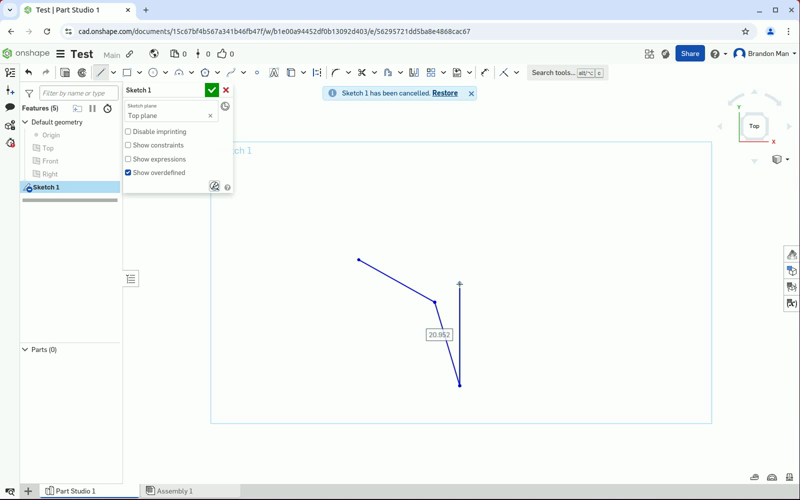
mouse_move(358, 259)
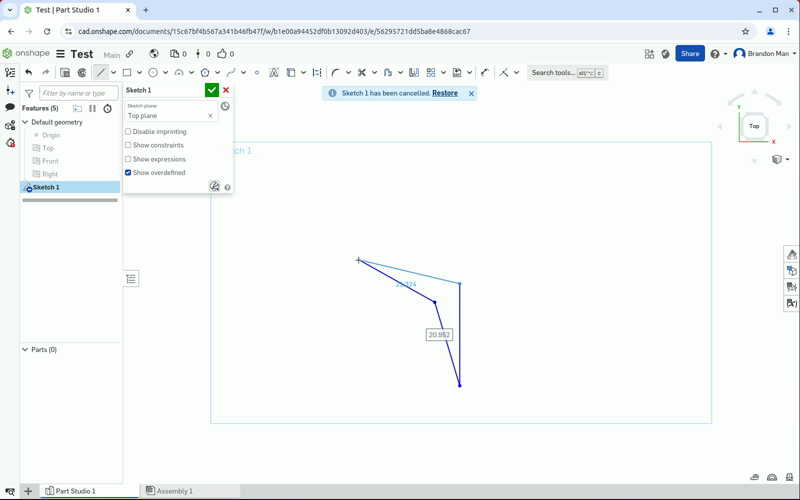
key_up(shift)
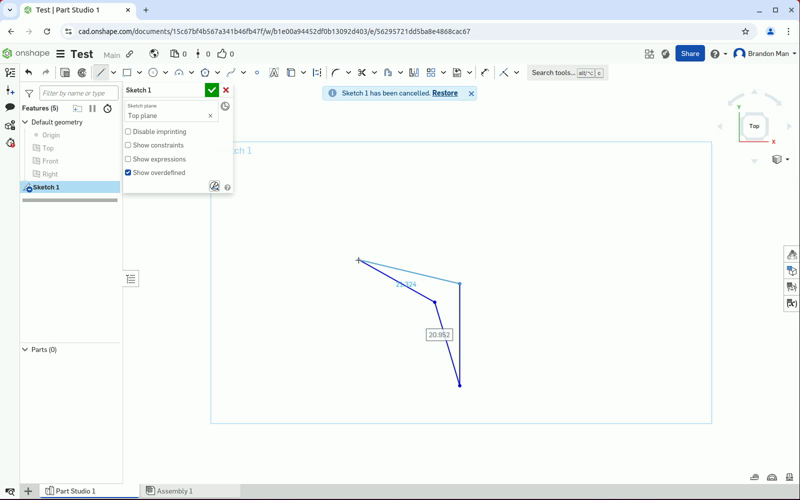
click(358, 259)
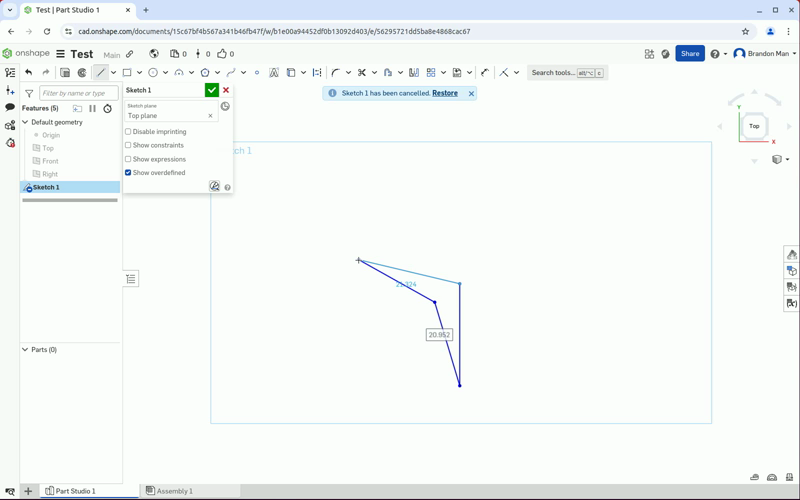
key(esc)
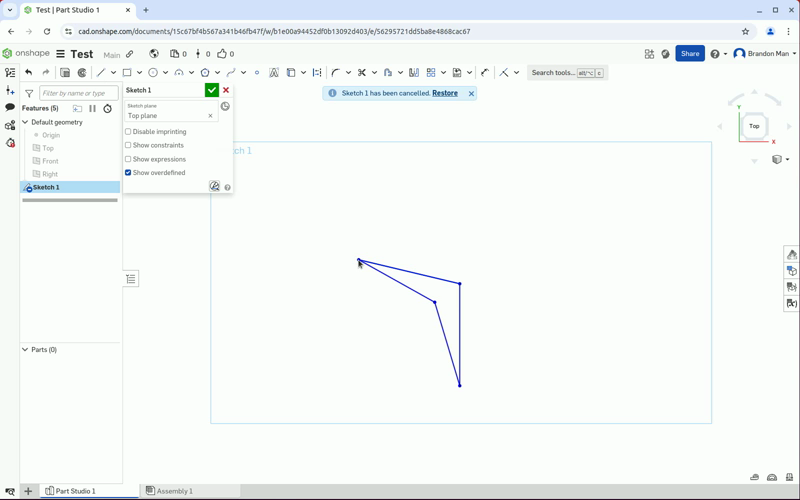
mouse_move(454, 345)
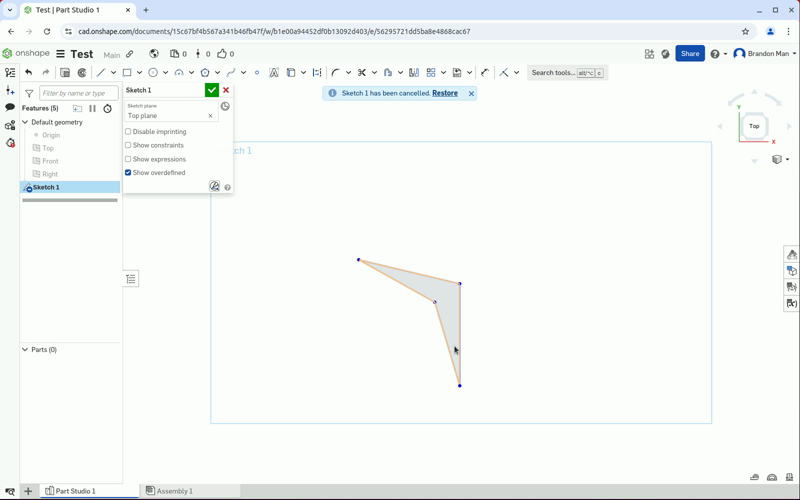
click(454, 345)
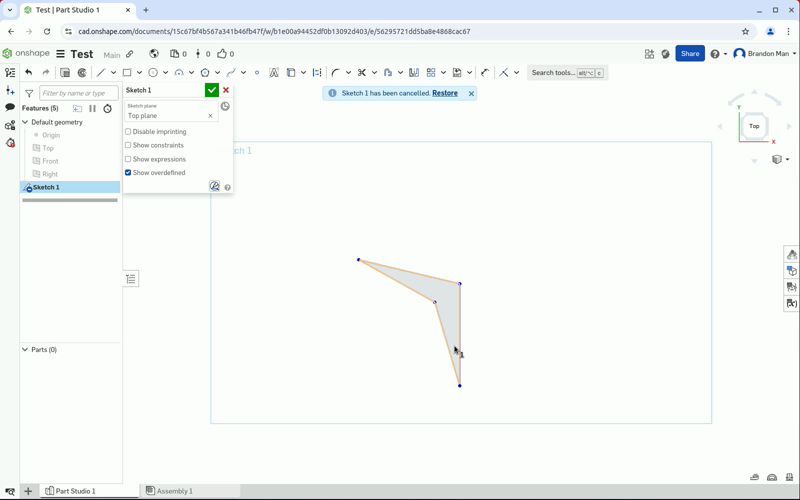
mouse_move(73, 352)
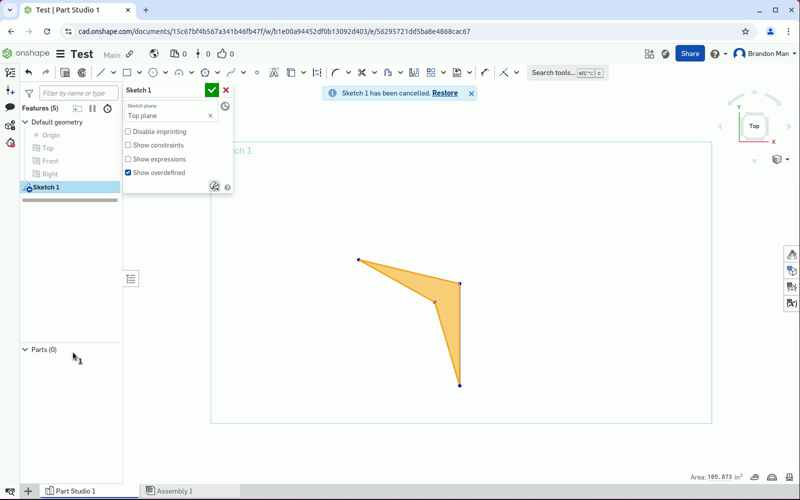
key(shift+y)
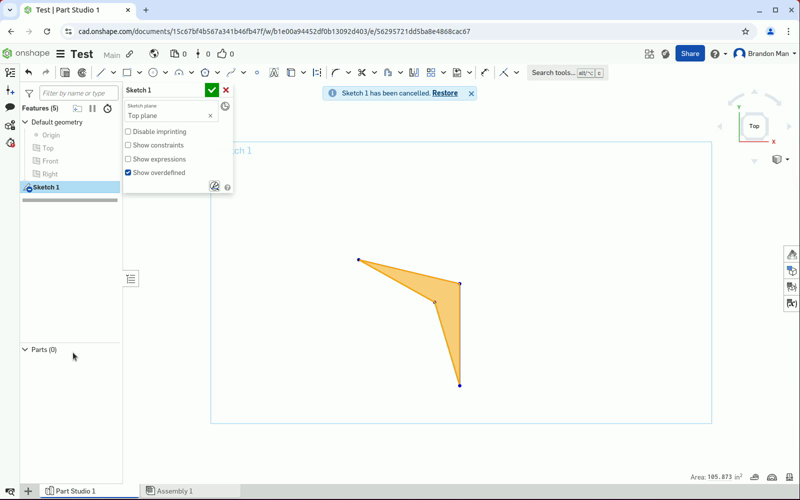
key(shift+e)
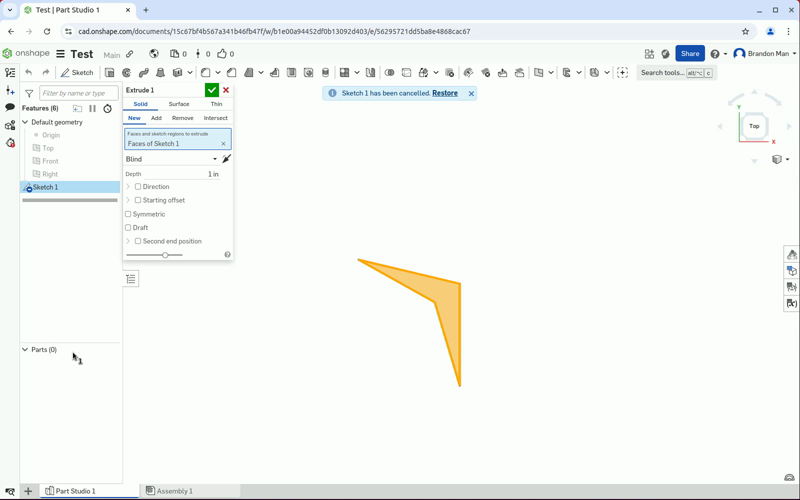
mouse_move(143, 106)
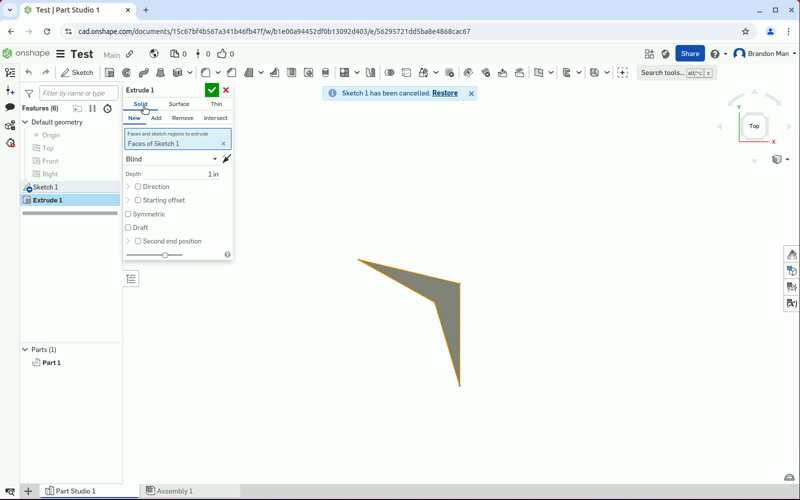
click(143, 106)
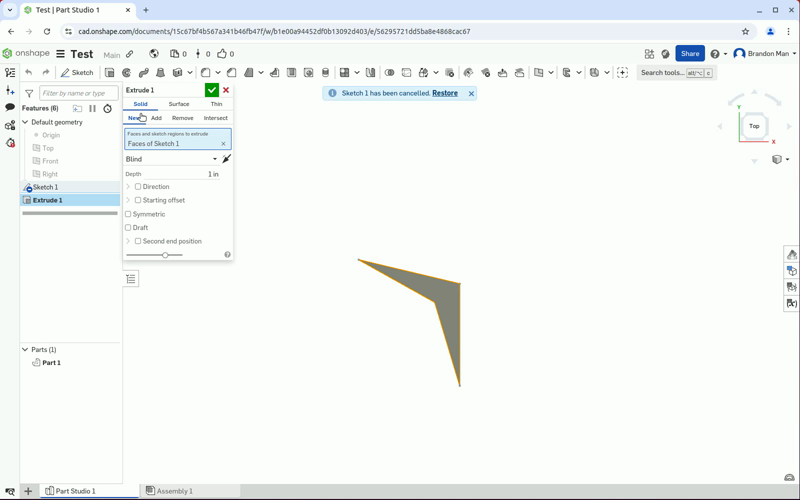
mouse_move(137, 120)
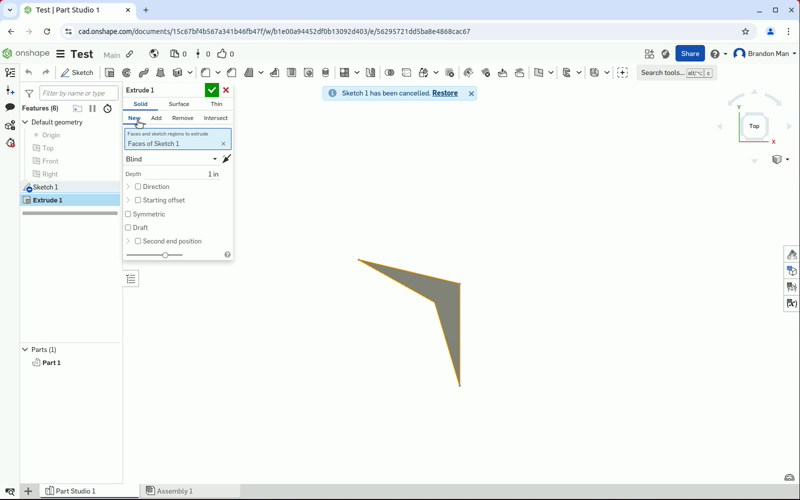
click(137, 120)
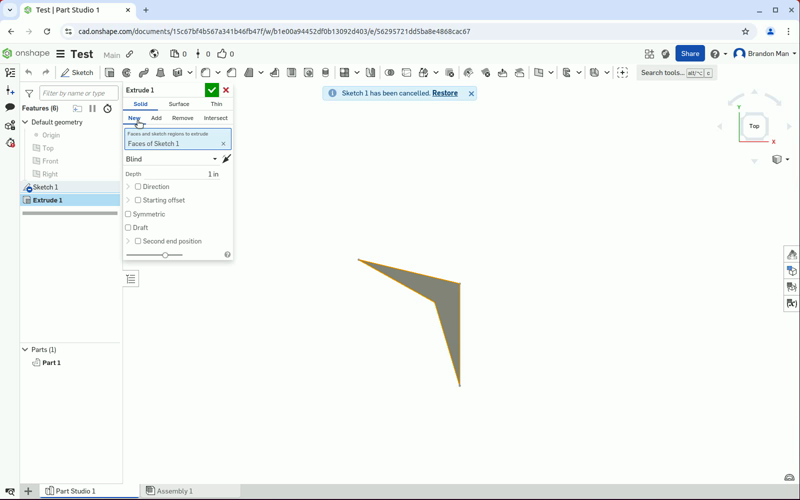
key(tab, 4)
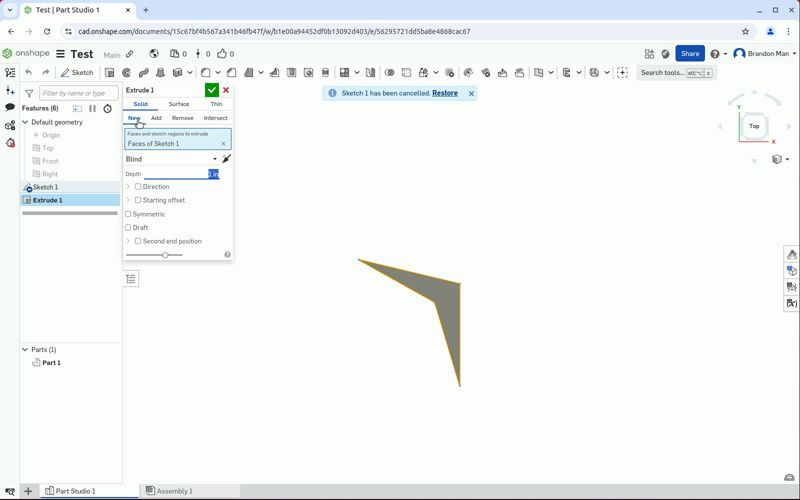
text(13.239)
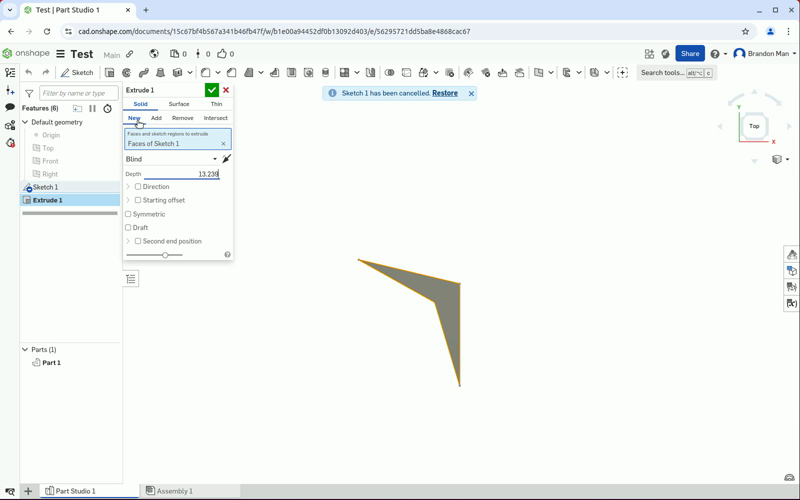
key(enter)
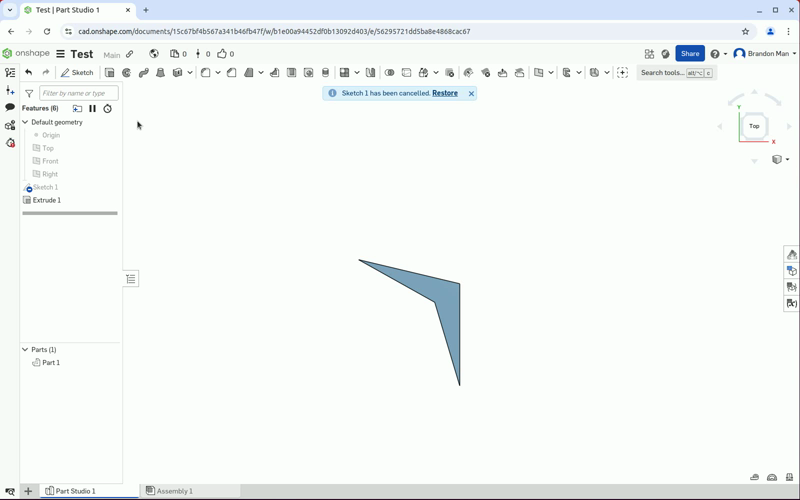
key(shift+h)
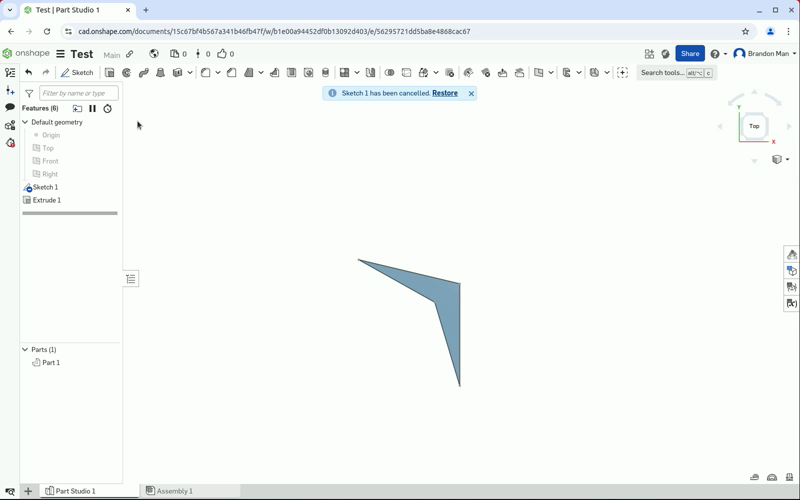
key(shift+h)
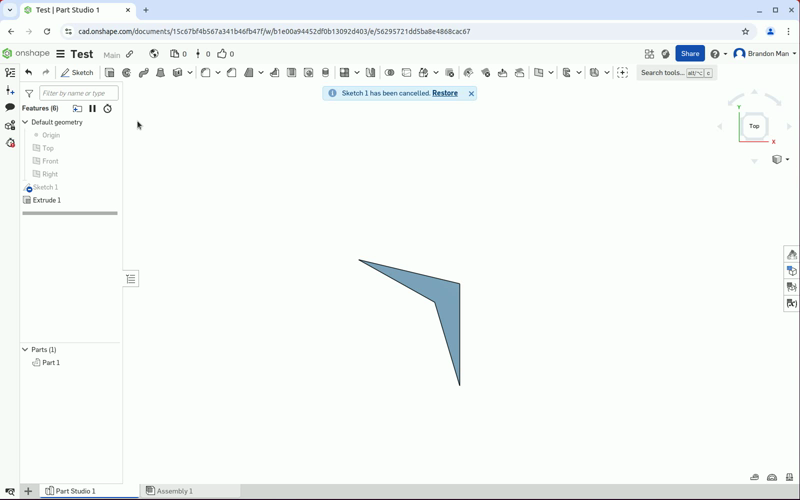
mouse_move(73, 189)
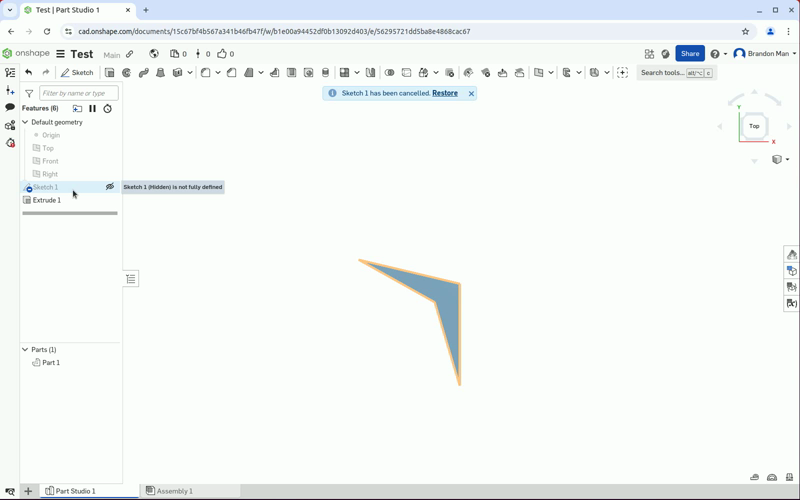
click(73, 189)
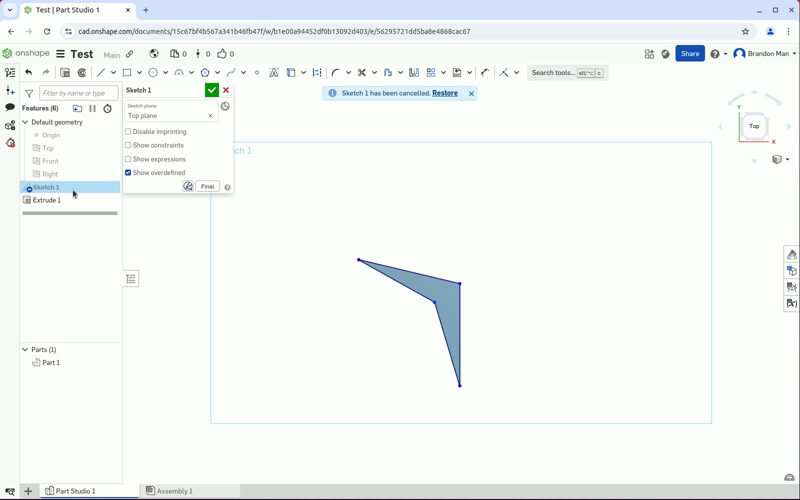
mouse_move(229, 92)
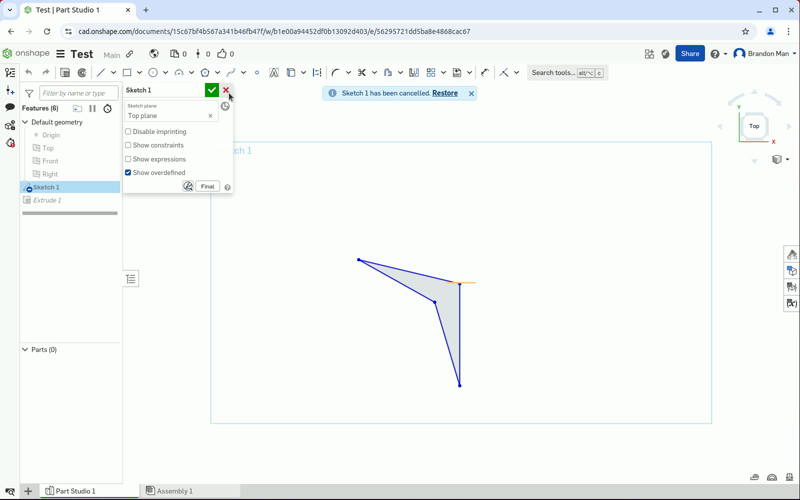
click(229, 92)
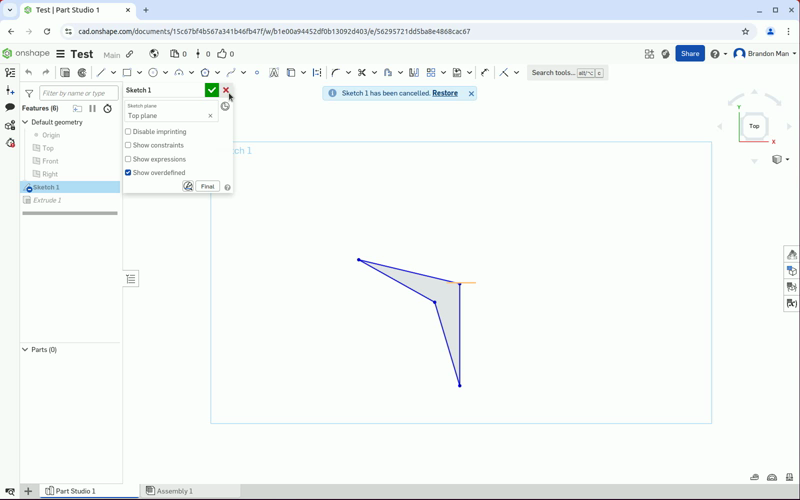
key(shift+s)
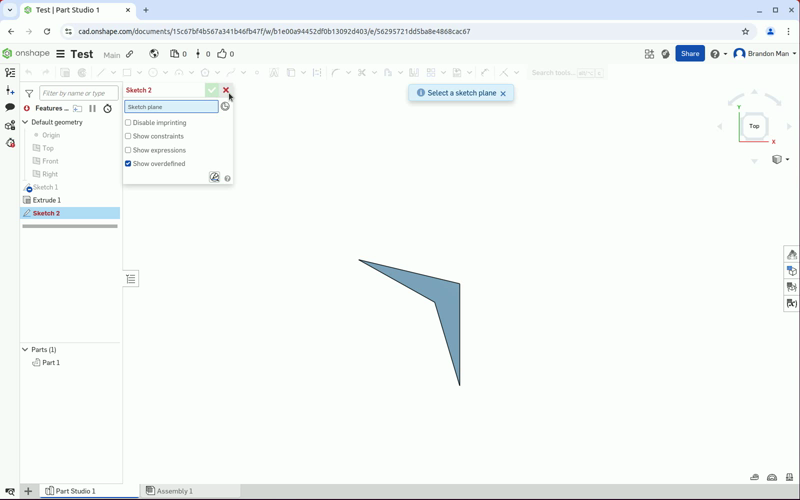
mouse_move(73, 150)
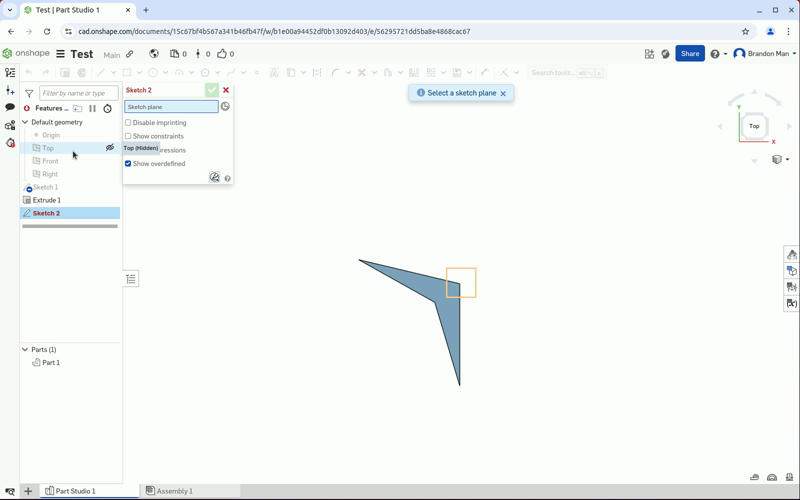
click(73, 150)
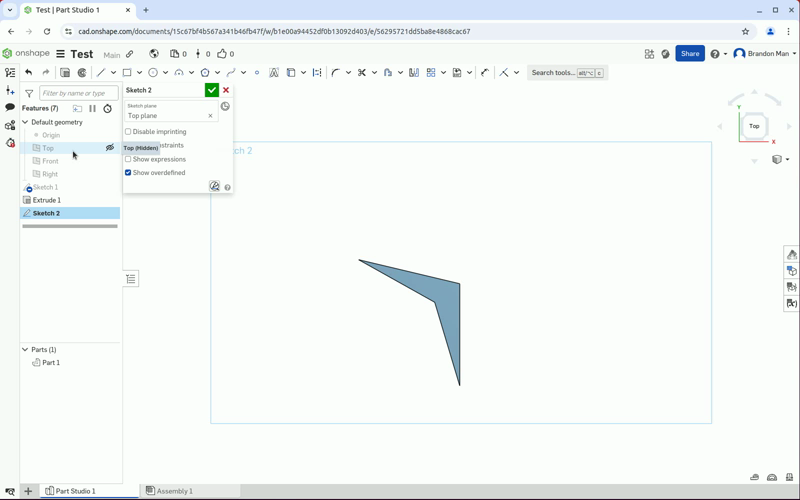
mouse_move(73, 352)
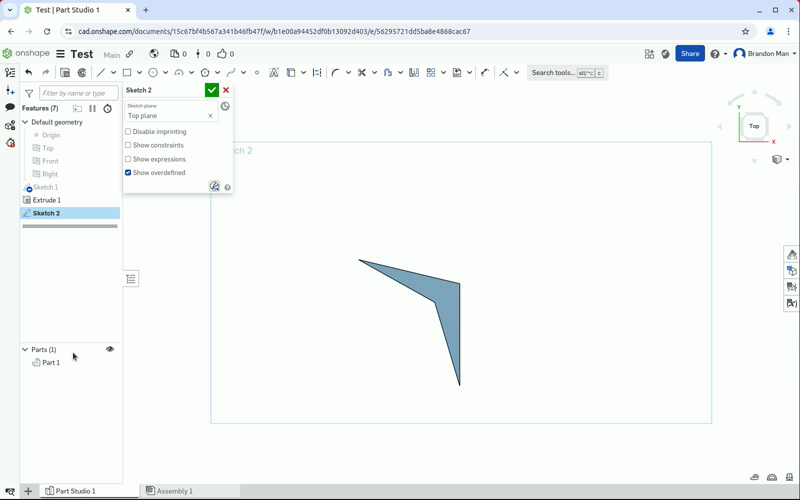
key(y)
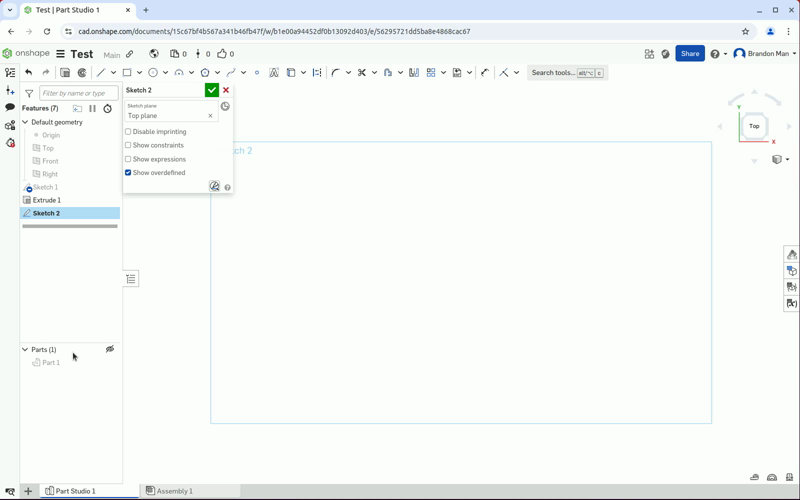
key(l)
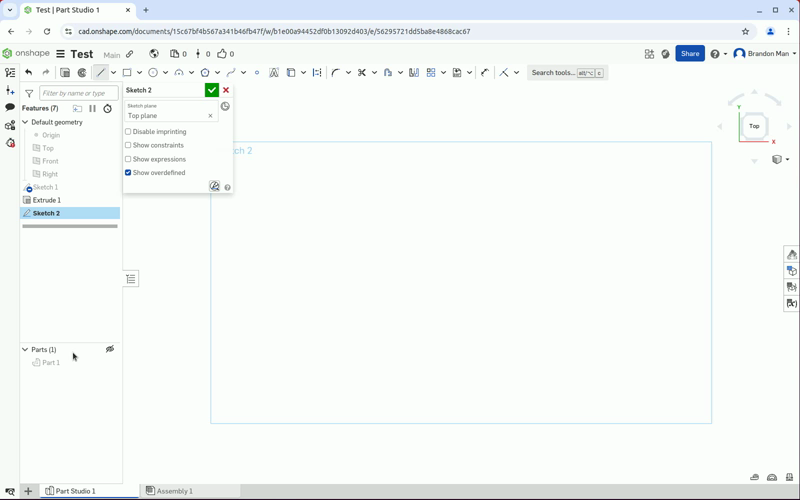
key_down(shift)
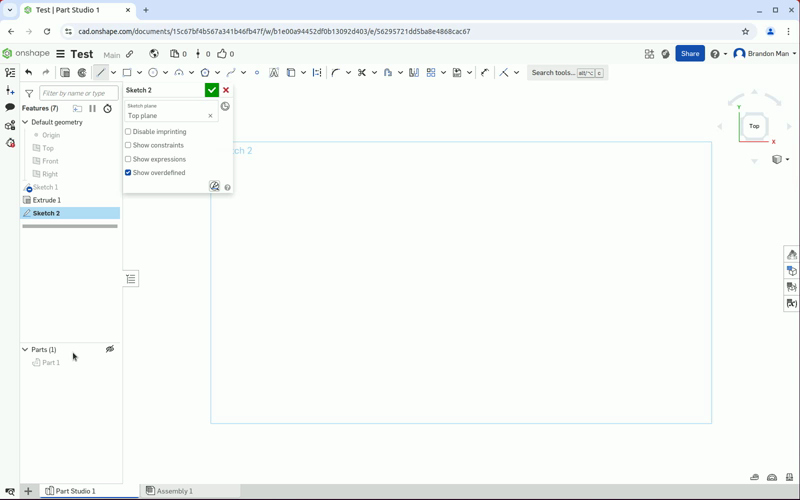
mouse_move(358, 259)
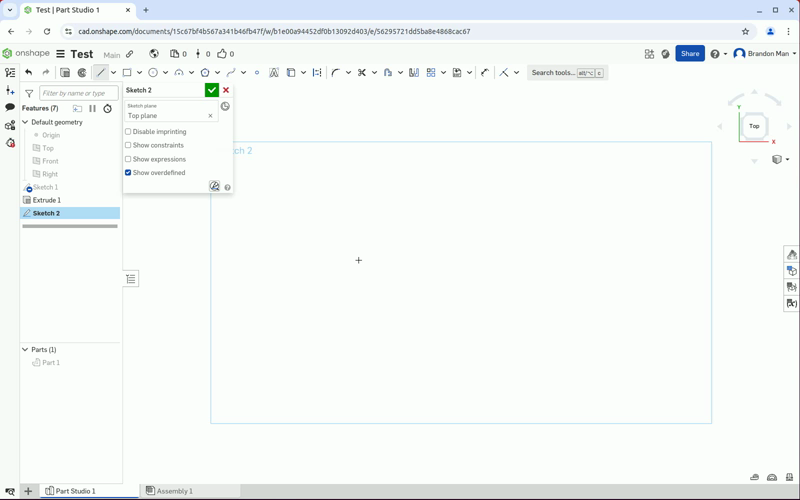
click(358, 259)
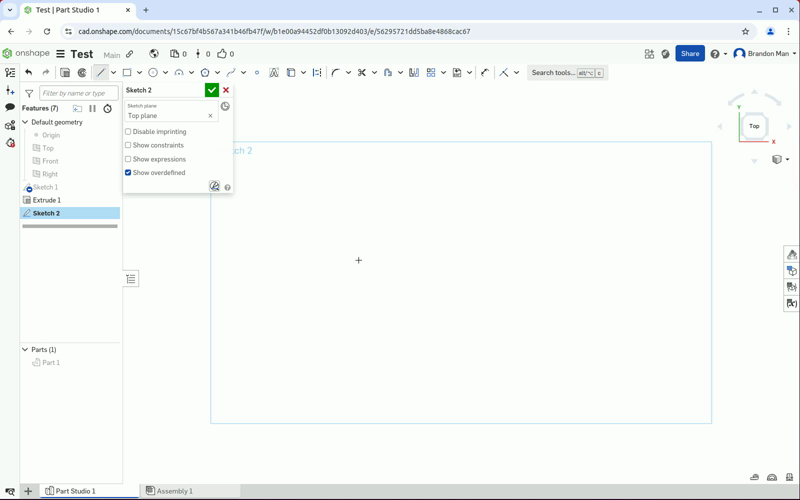
key_up(shift)
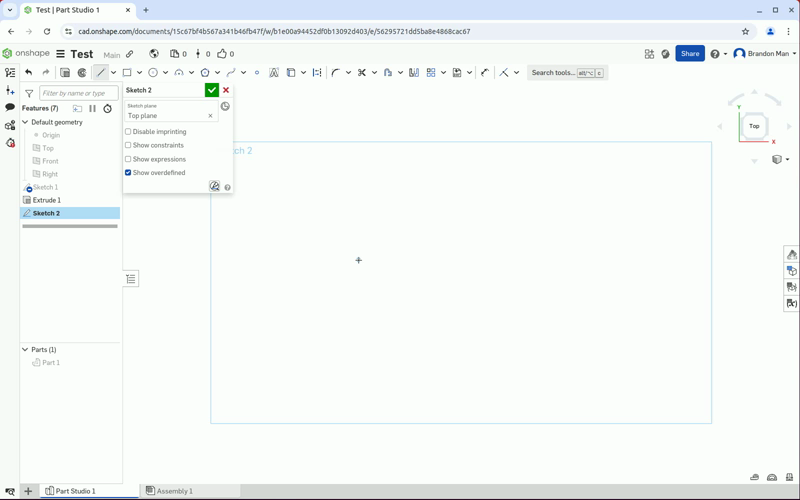
key_down(shift)
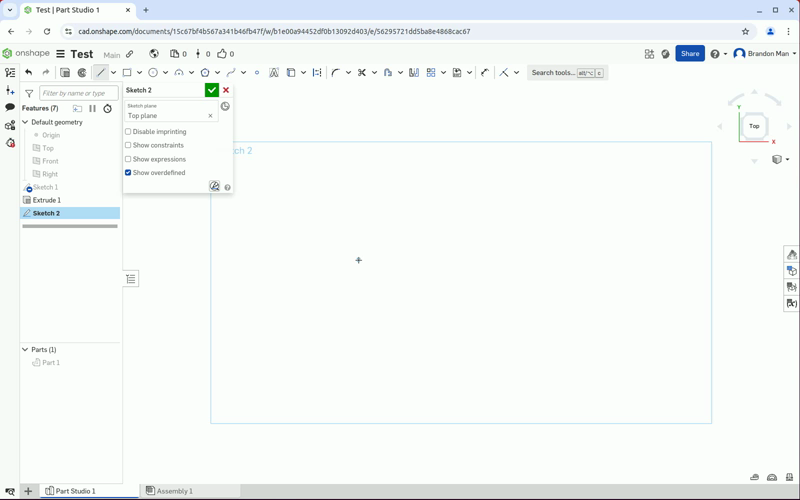
mouse_move(460, 283)
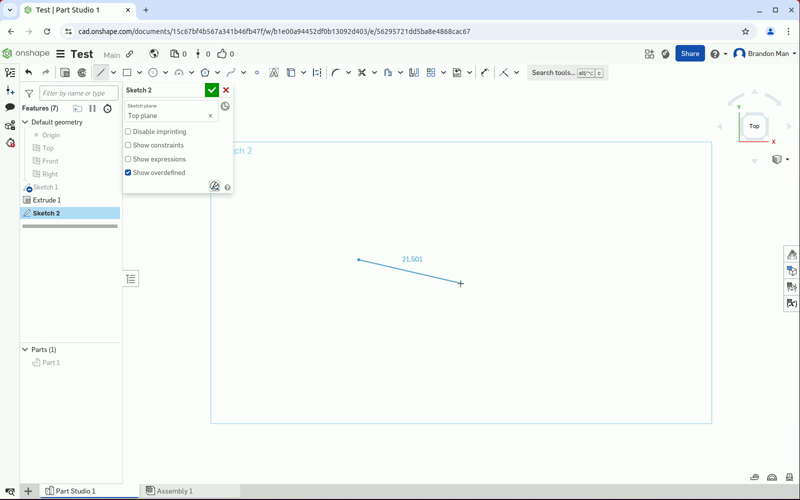
click(460, 283)
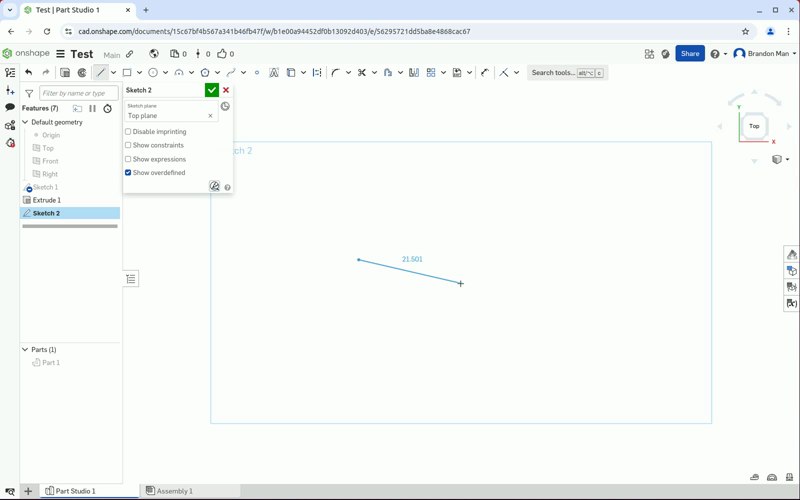
key_up(shift)
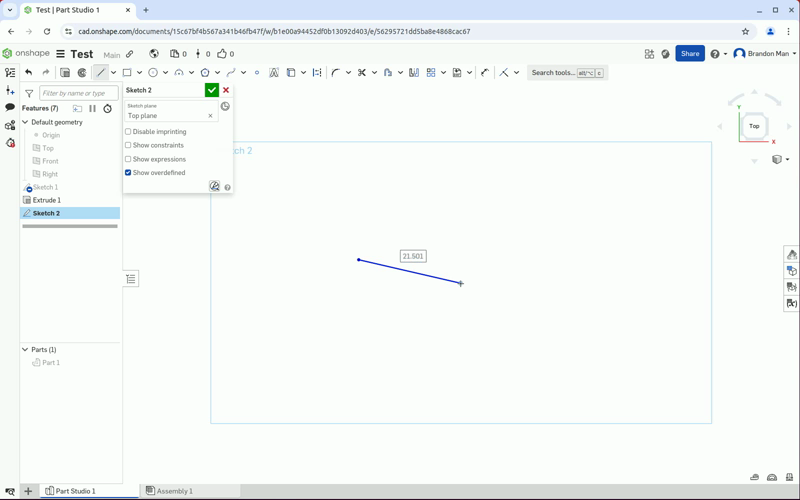
key_down(shift)
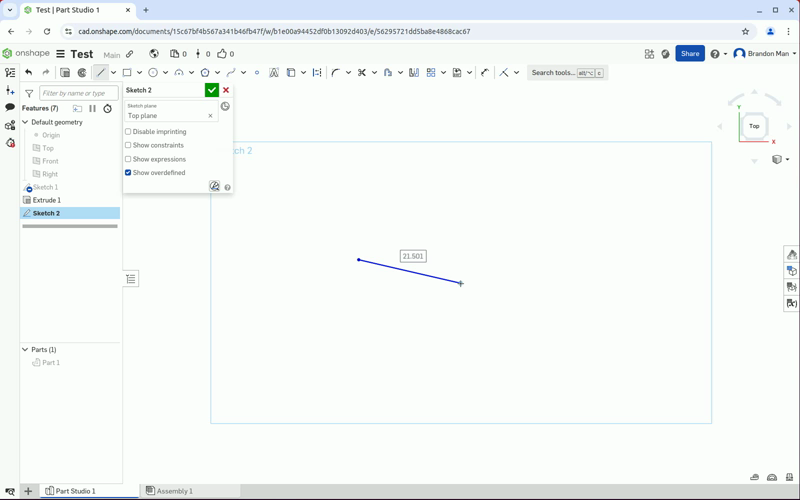
mouse_move(460, 170)
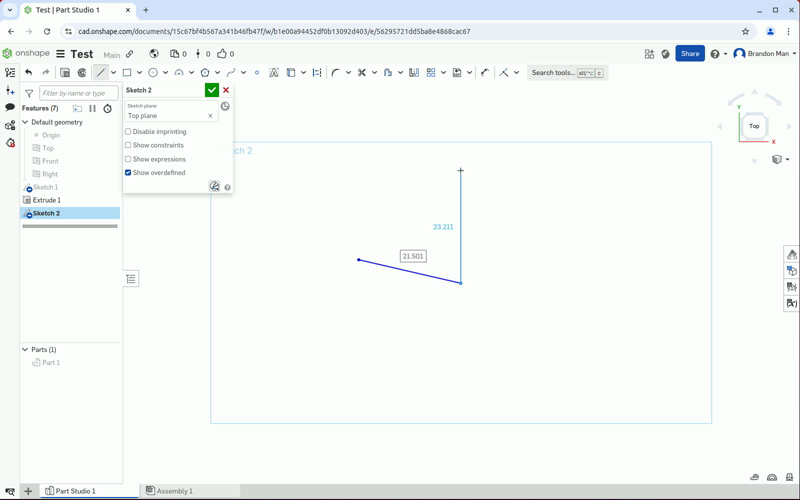
click(460, 170)
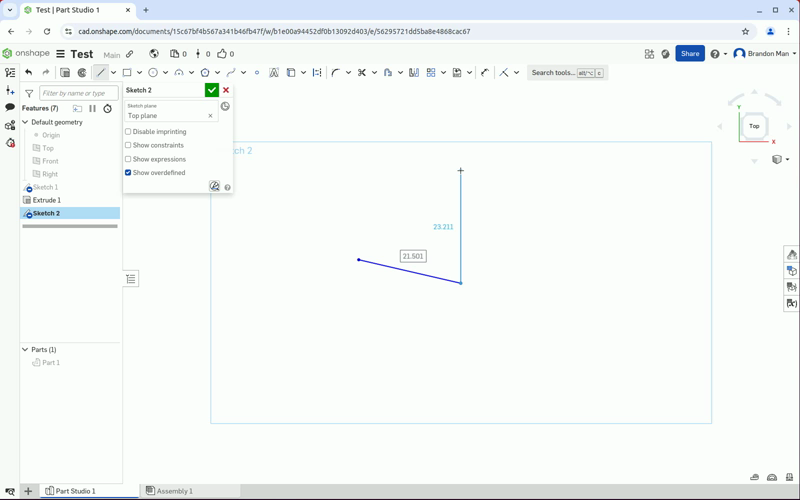
key_up(shift)
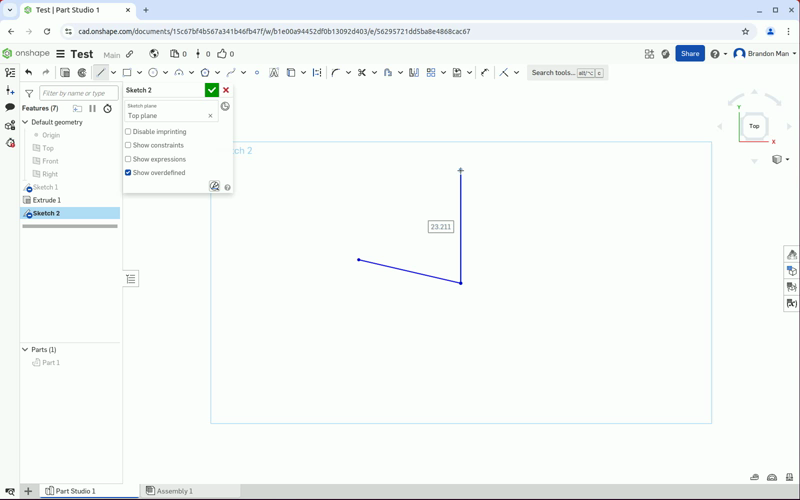
key_down(shift)
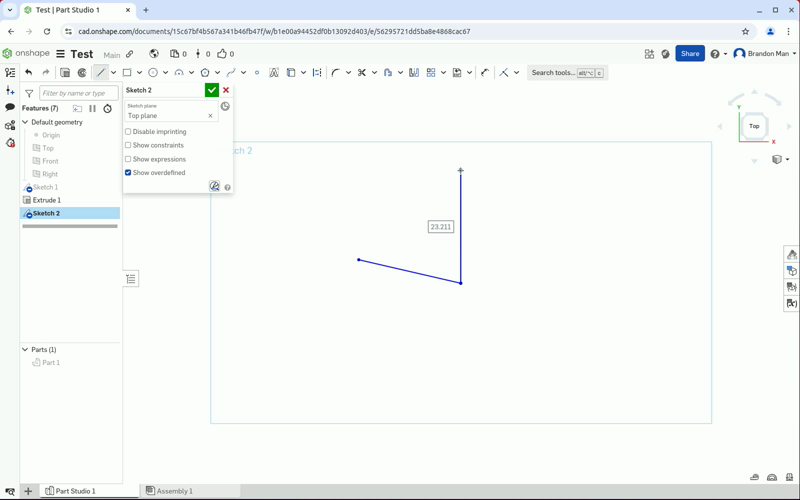
mouse_move(444, 254)
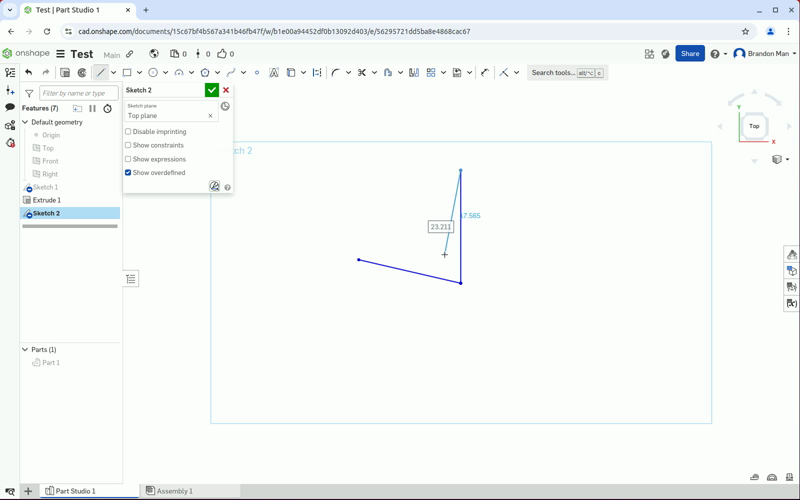
click(444, 254)
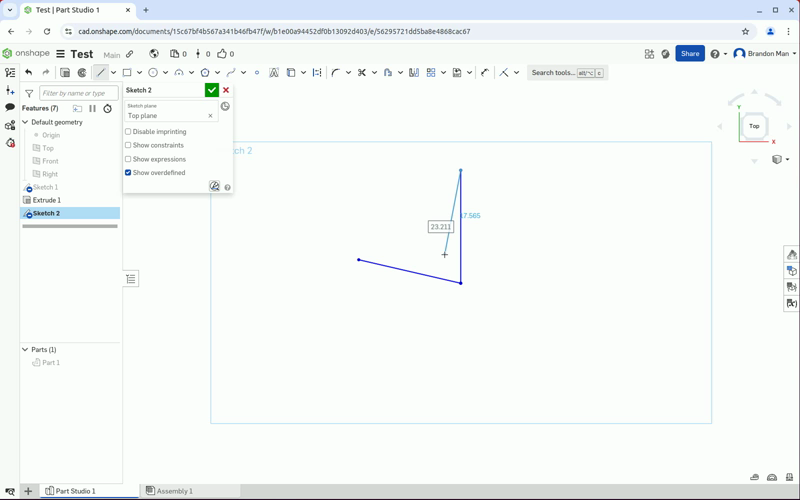
key_up(shift)
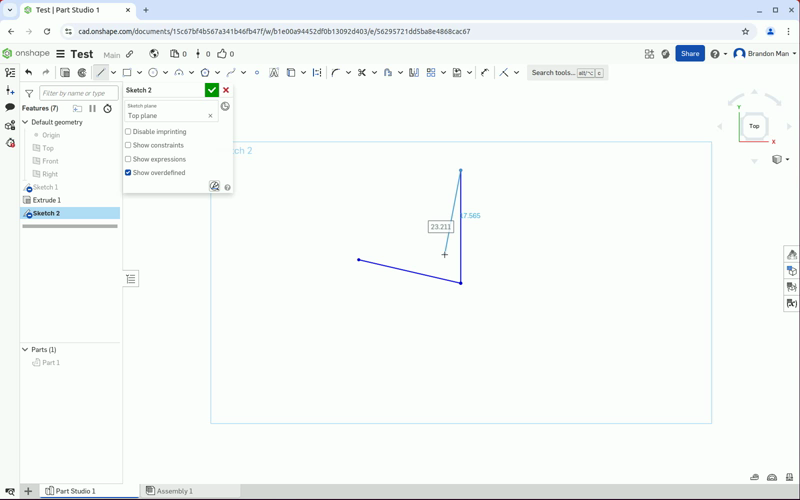
key_down(shift)
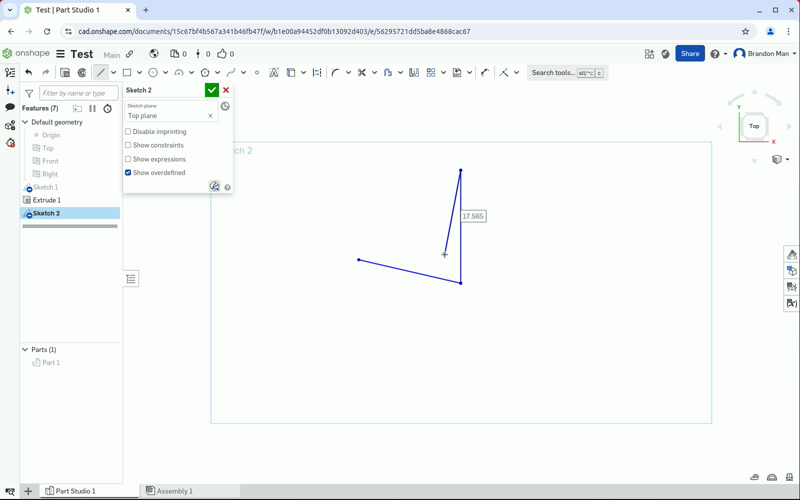
mouse_move(358, 259)
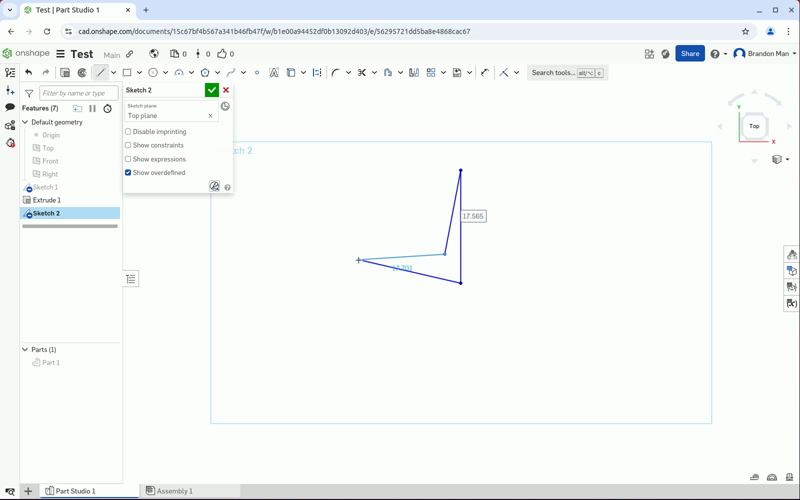
key_up(shift)
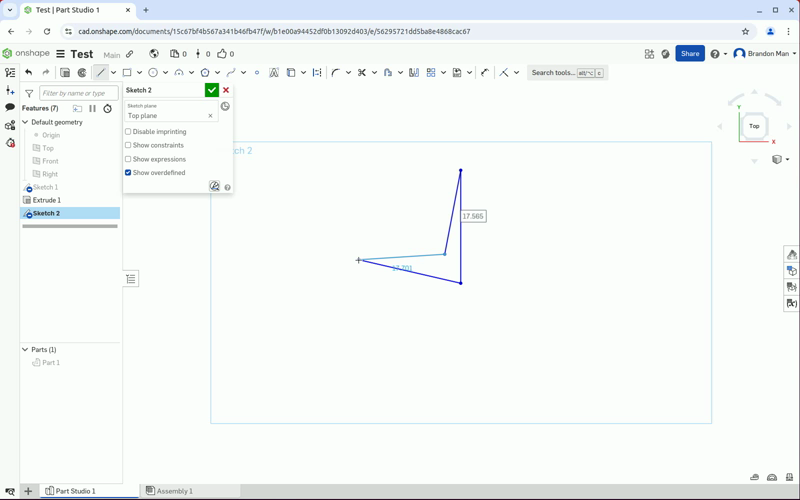
click(358, 259)
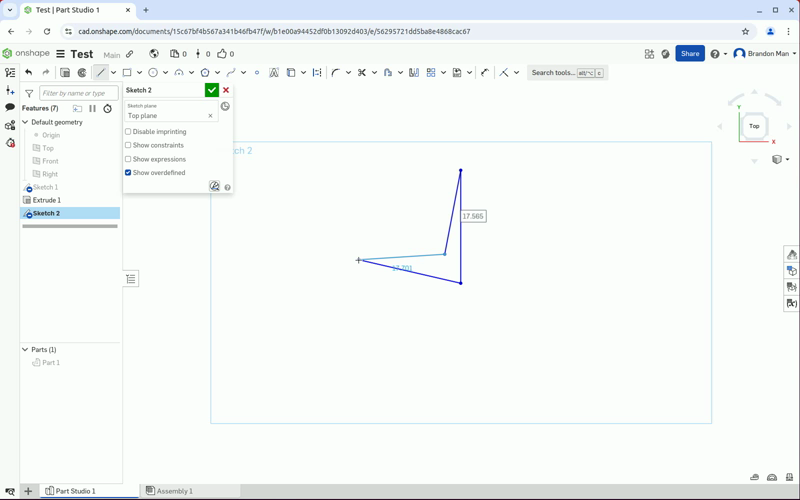
key(esc)
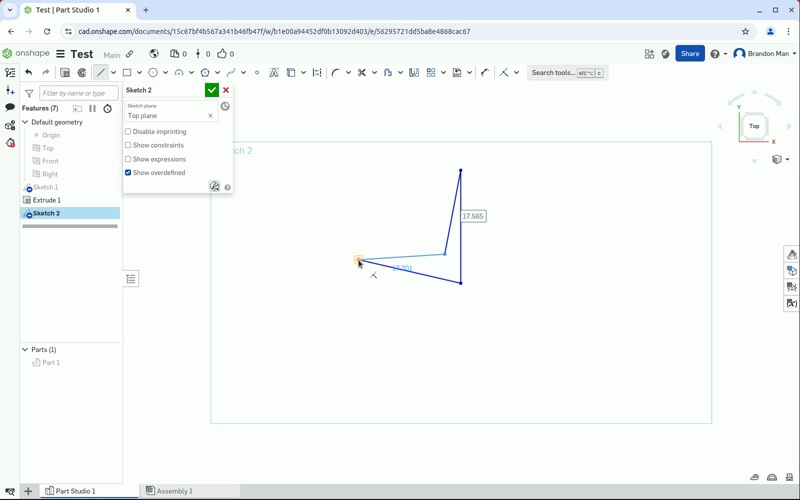
mouse_move(408, 260)
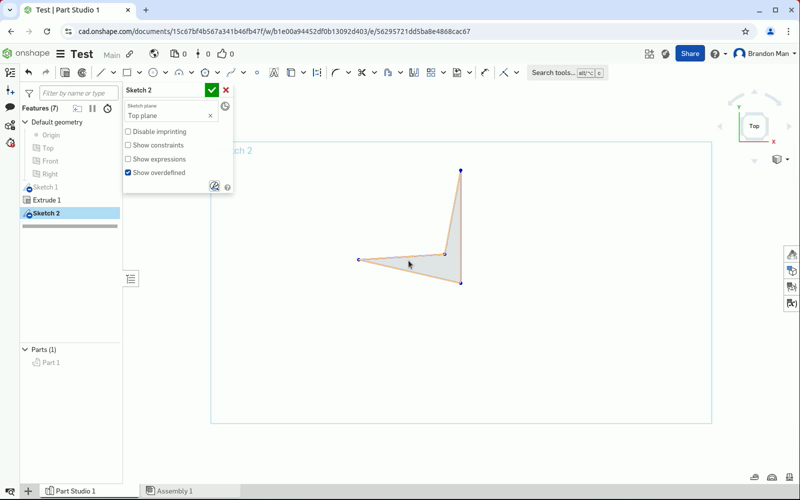
click(408, 260)
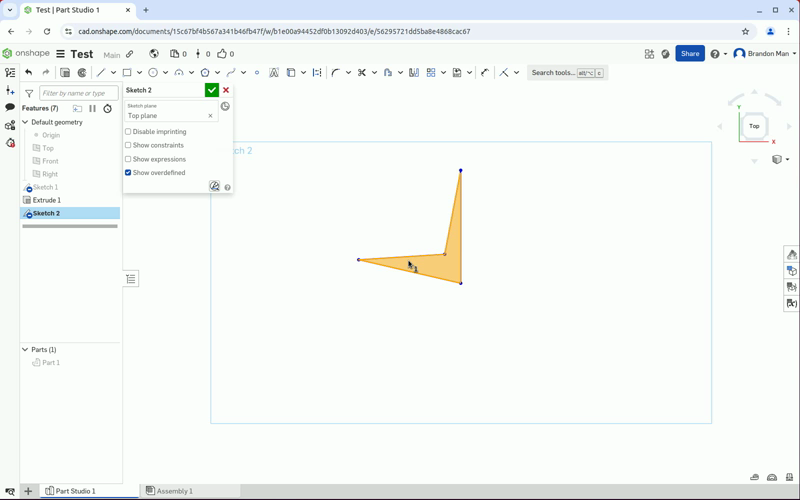
mouse_move(73, 352)
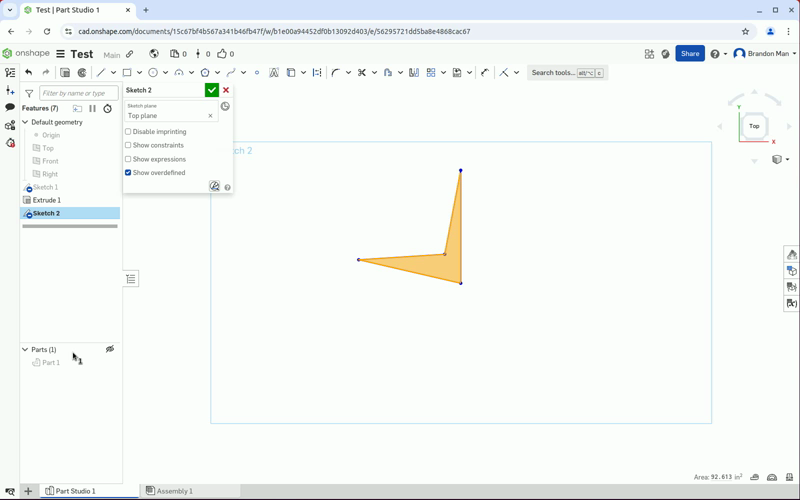
key(shift+y)
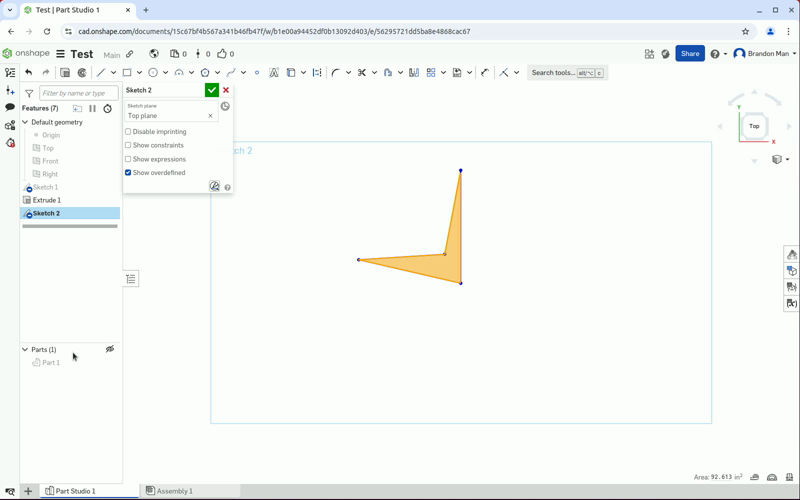
key(shift+e)
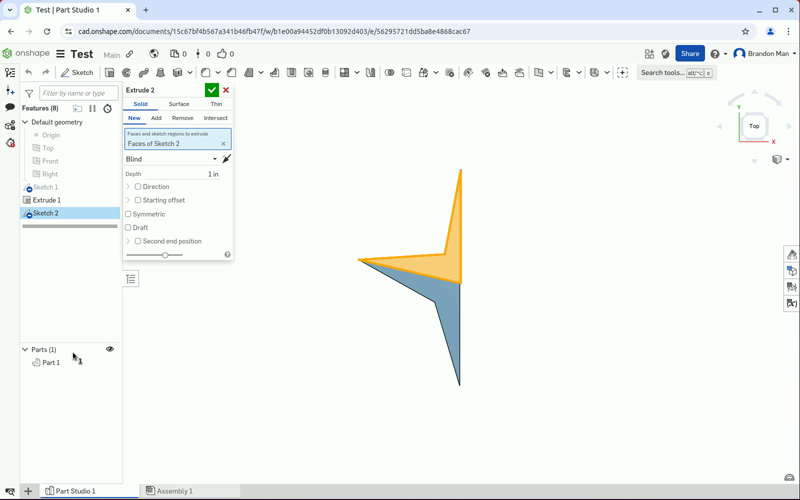
mouse_move(143, 106)
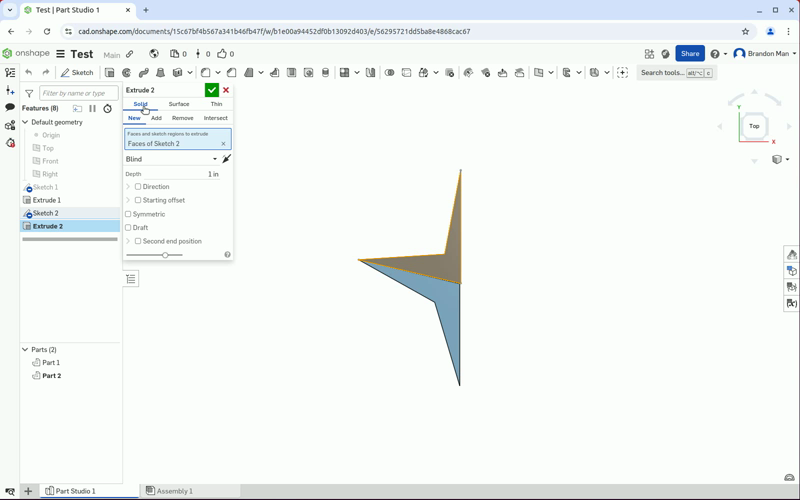
click(143, 106)
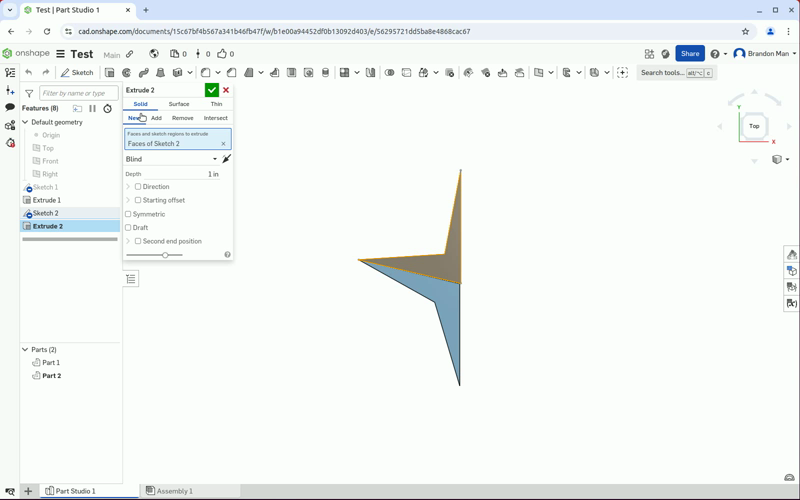
mouse_move(137, 120)
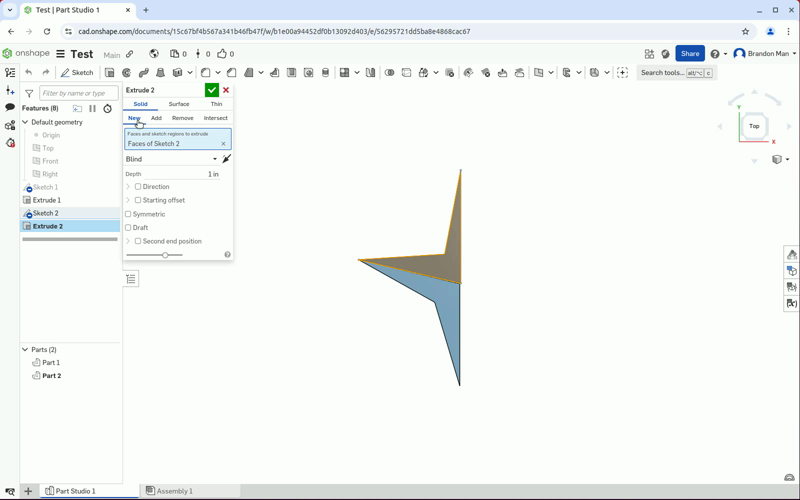
click(137, 120)
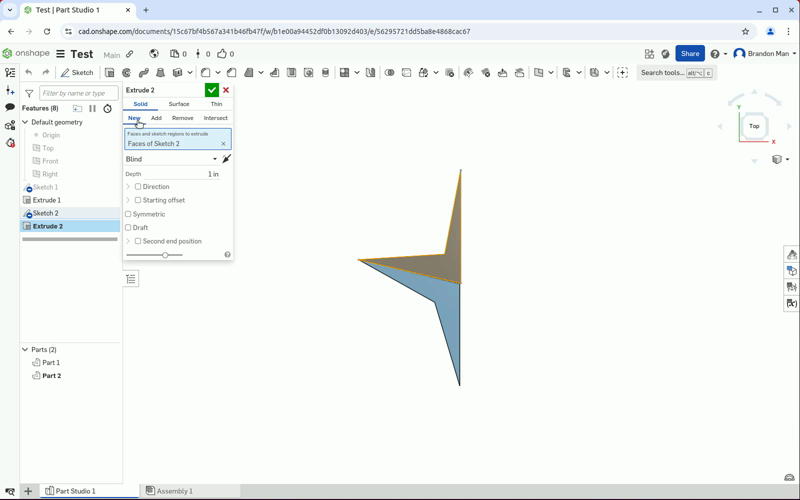
key(tab, 4)
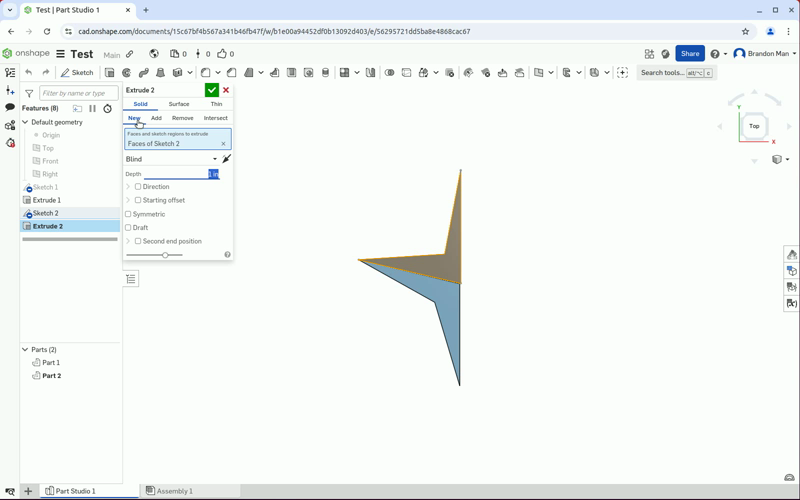
text(13.239)
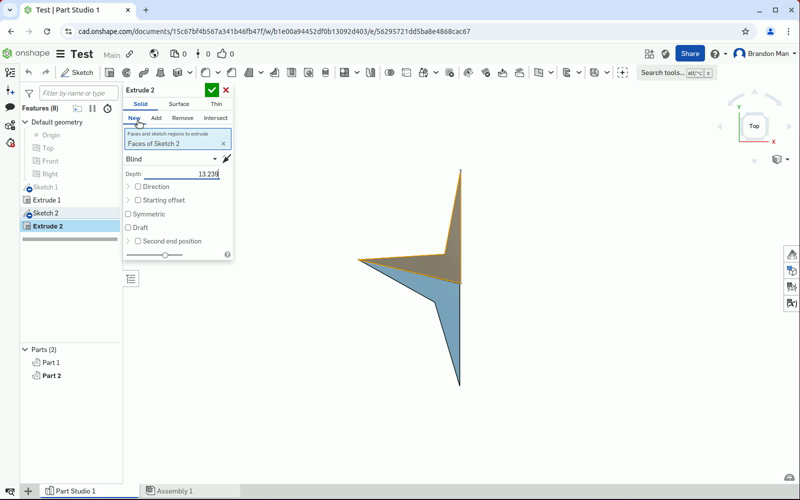
key(enter)
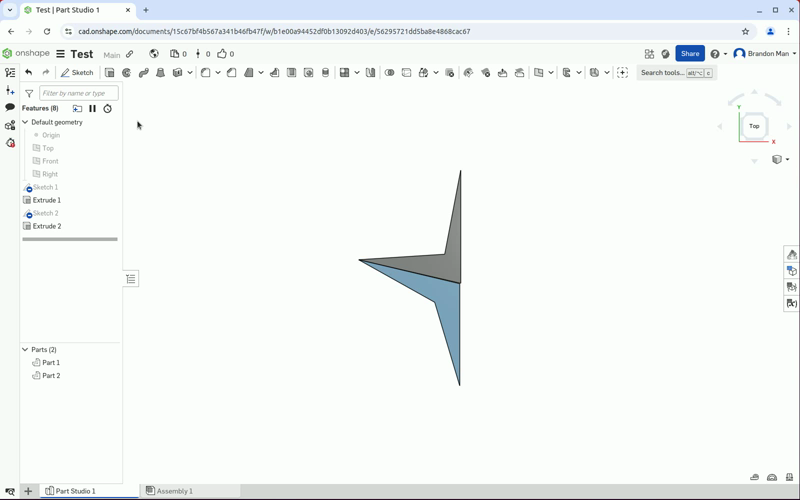
key(shift+h)
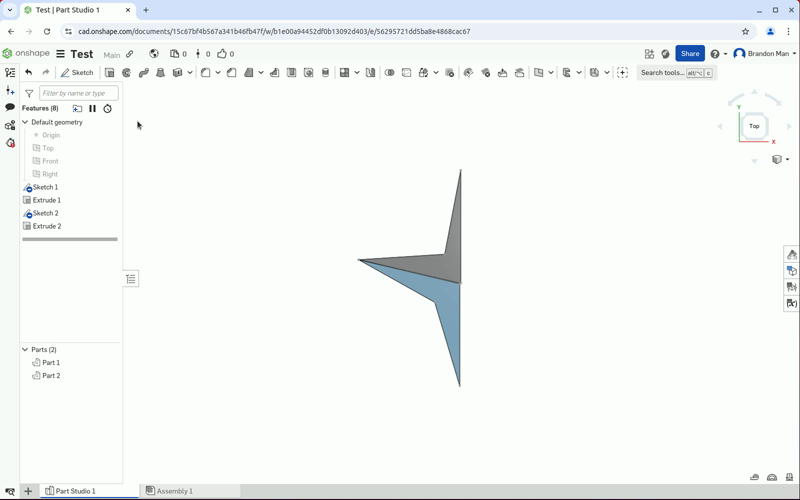
key(shift+h)
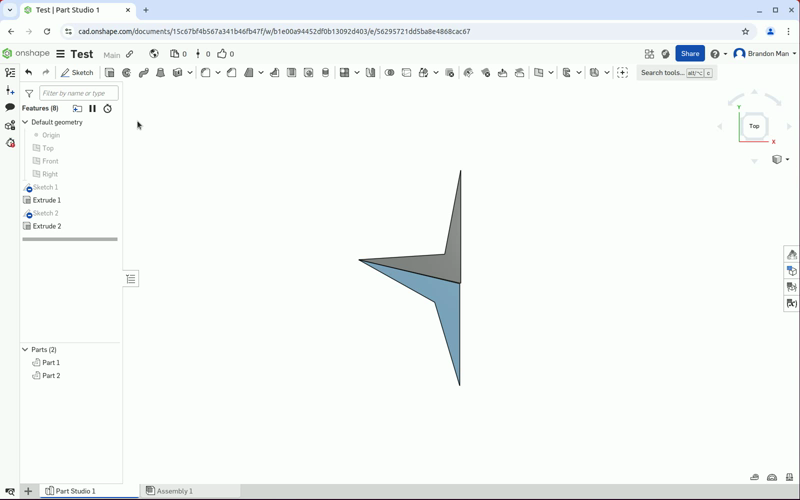
mouse_move(73, 189)
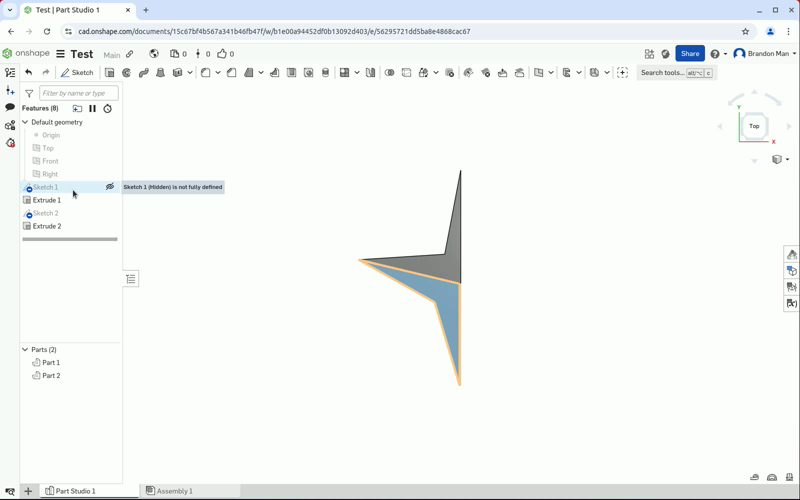
click(73, 189)
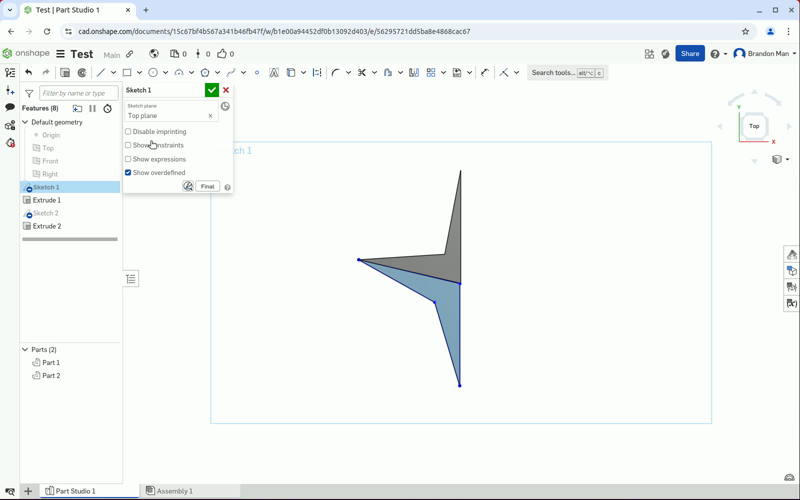
mouse_move(229, 92)
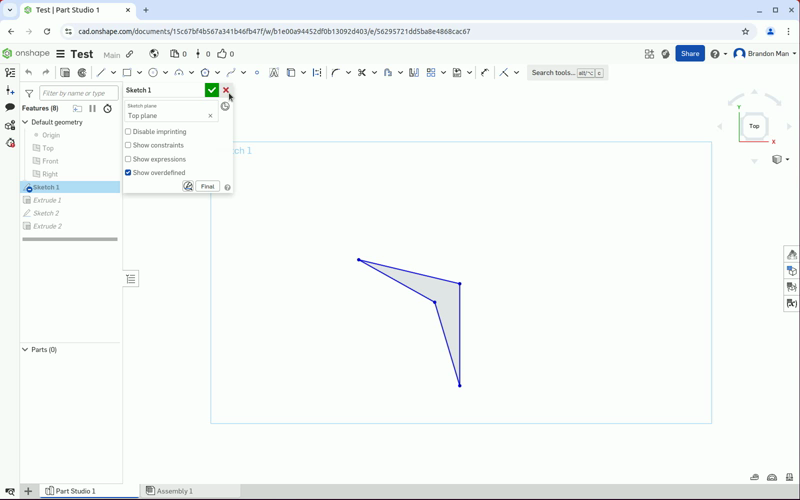
click(229, 92)
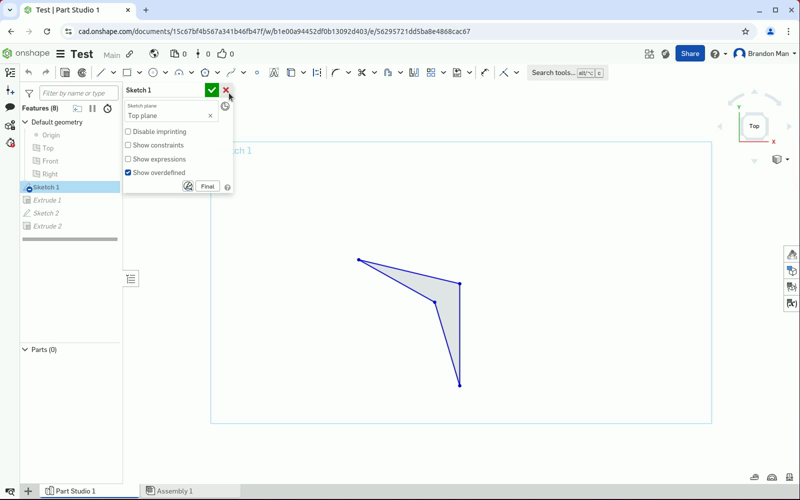
key(shift+s)
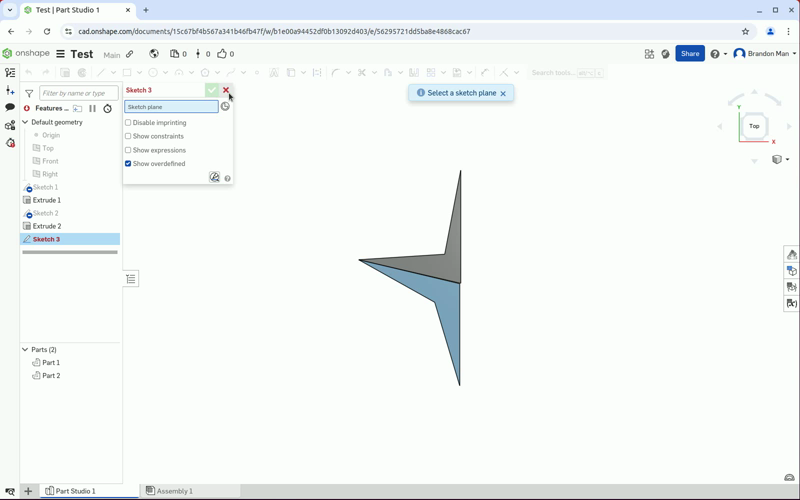
mouse_move(73, 150)
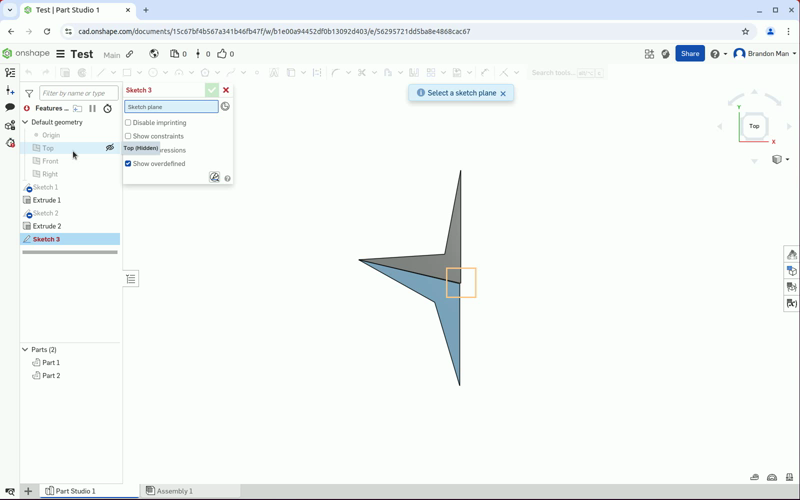
click(73, 150)
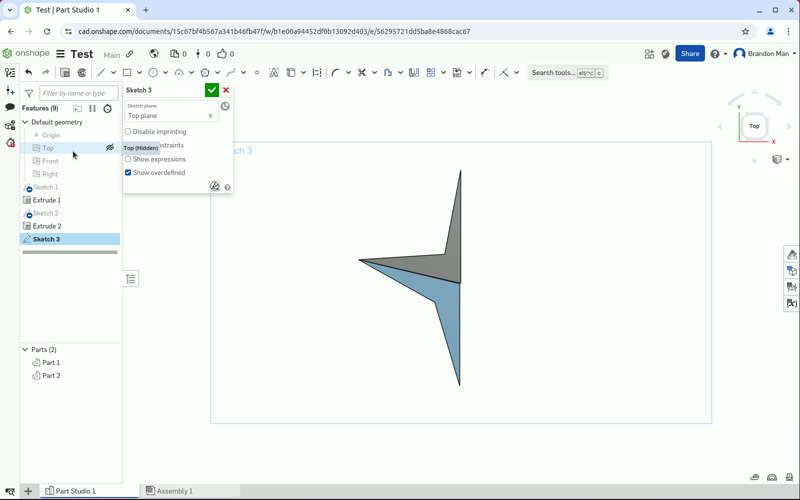
mouse_move(73, 352)
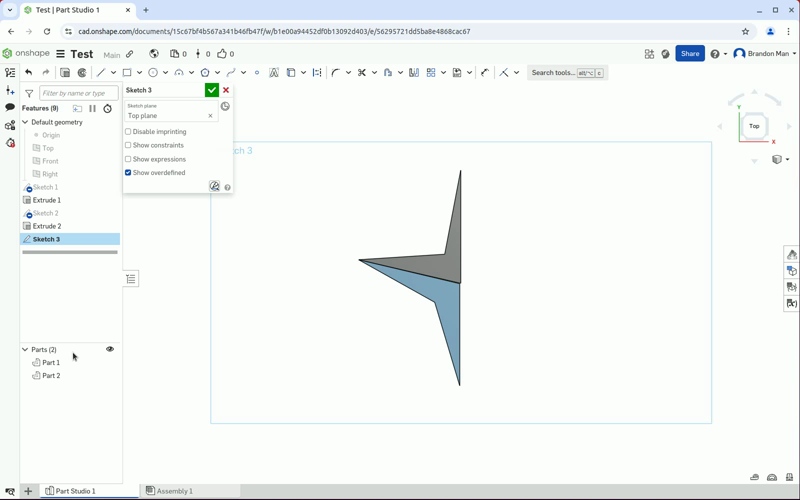
key(y)
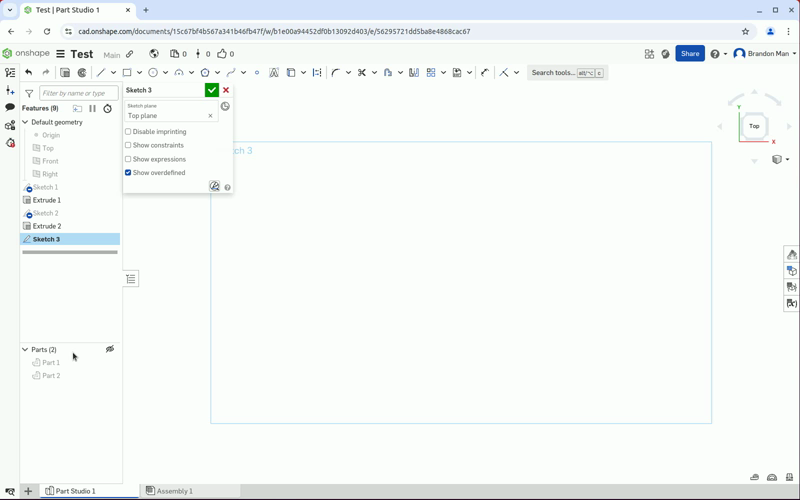
key(l)
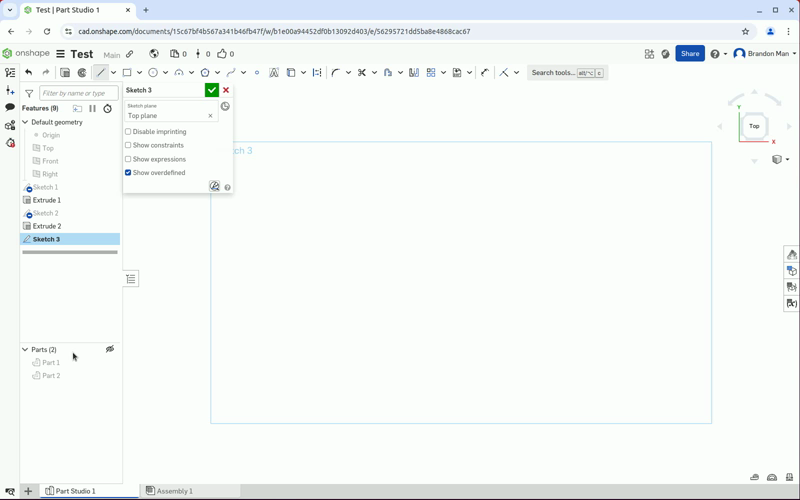
key_down(shift)
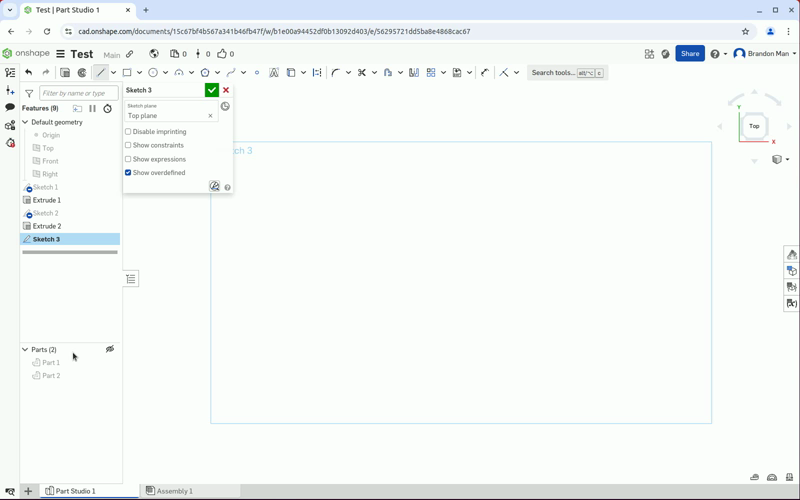
mouse_move(460, 282)
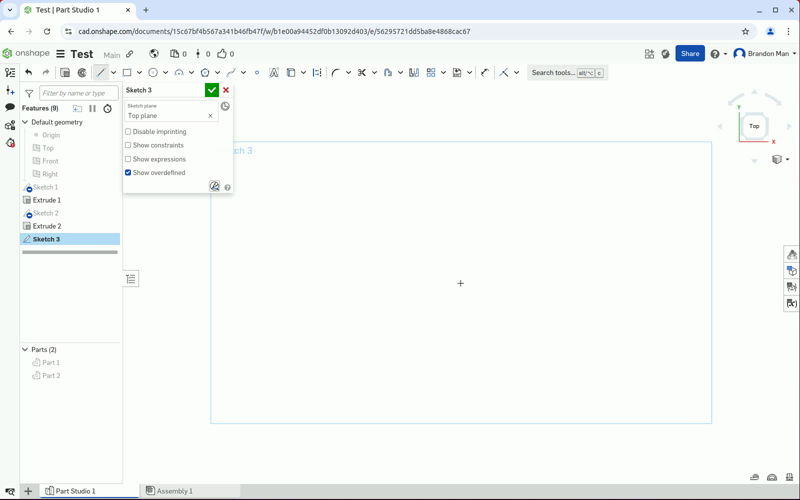
click(460, 282)
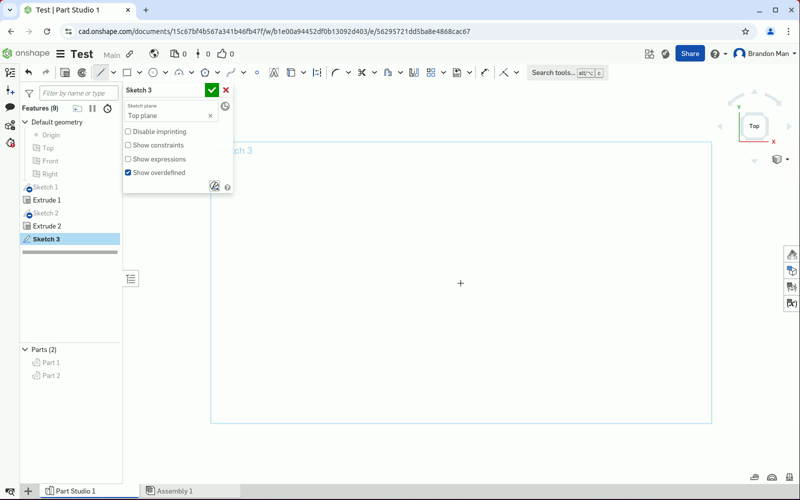
key_up(shift)
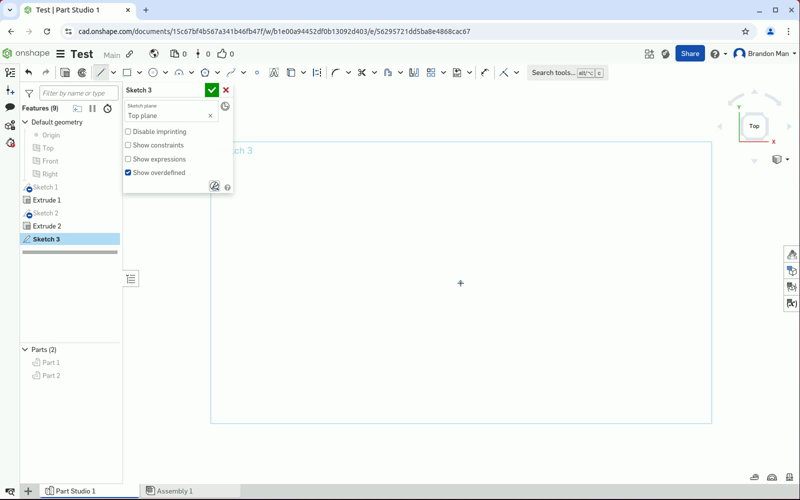
key_down(shift)
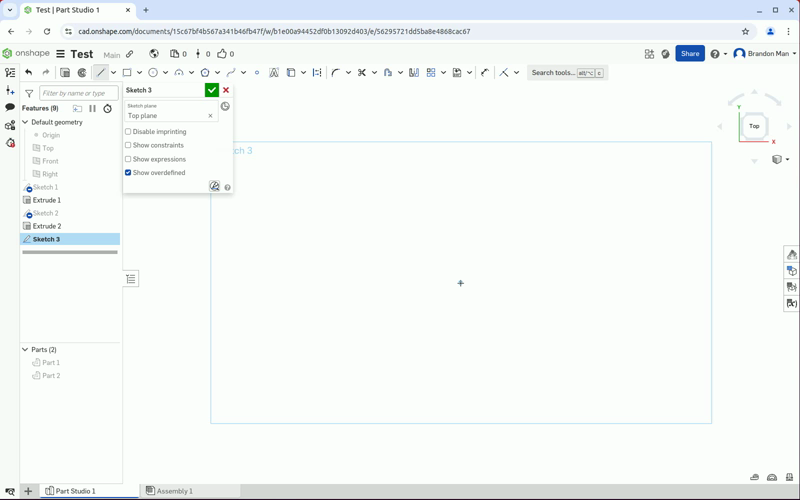
mouse_move(560, 306)
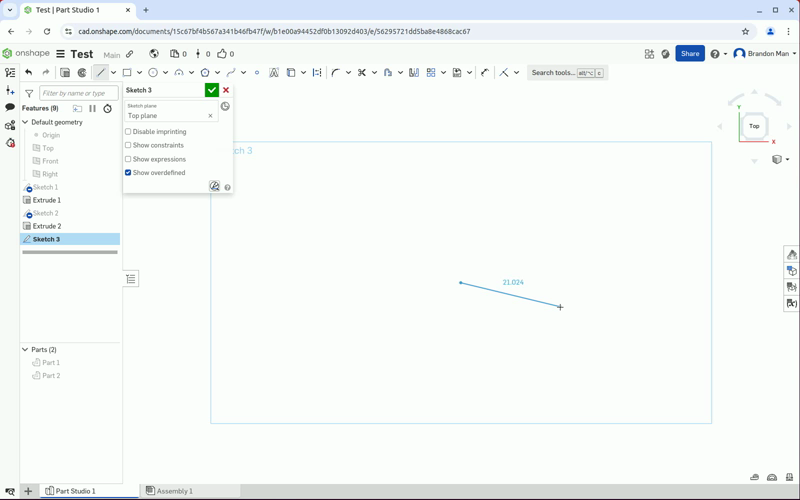
click(560, 306)
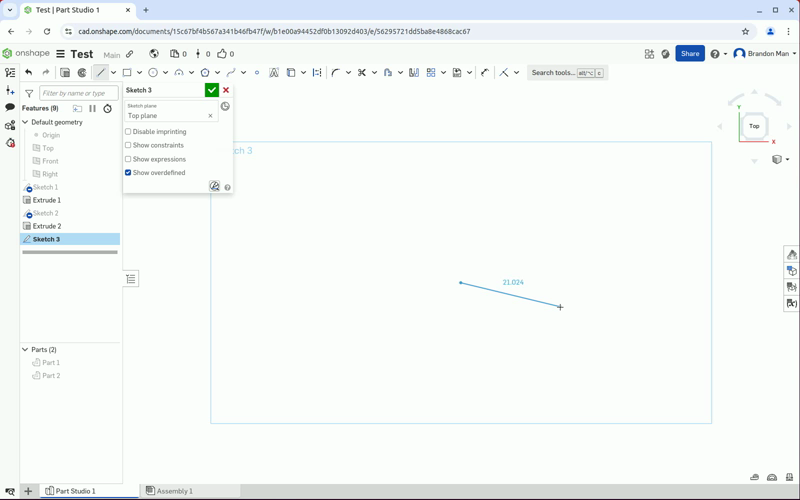
key_up(shift)
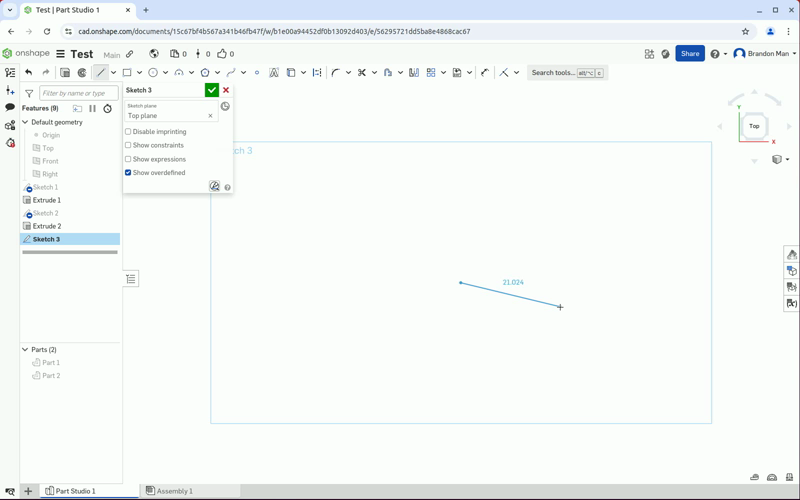
key_down(shift)
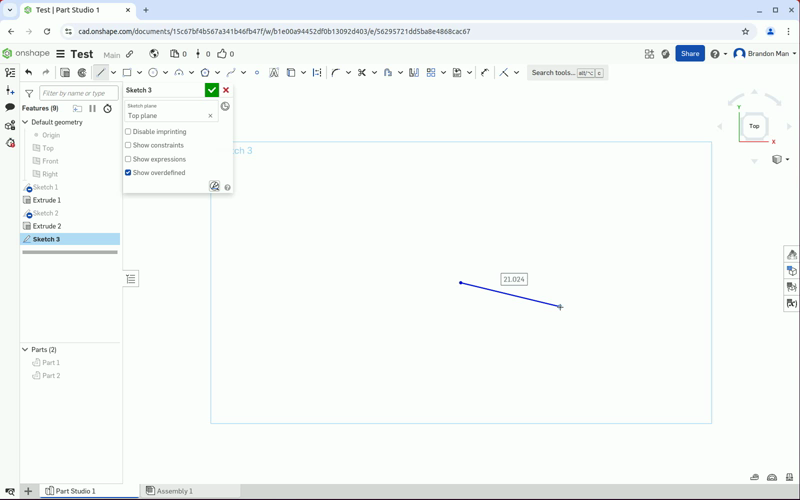
mouse_move(477, 261)
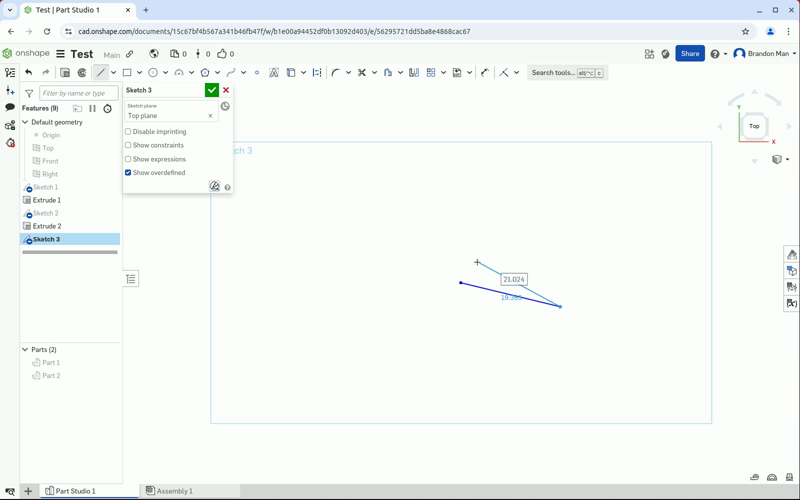
click(477, 261)
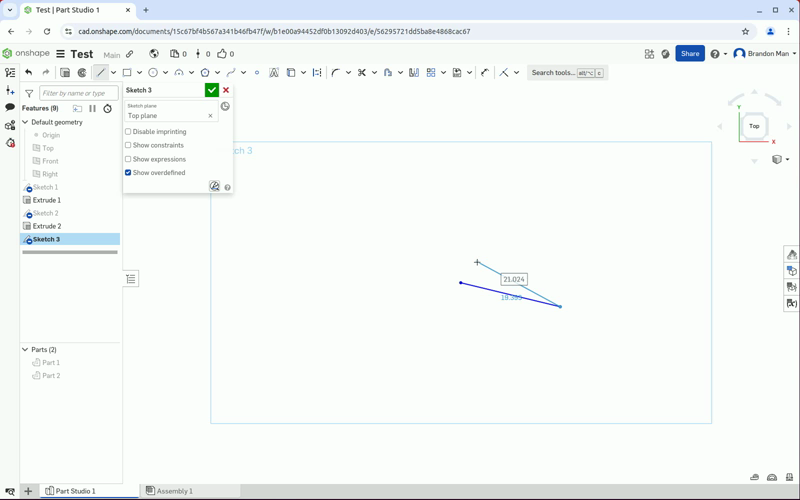
key_up(shift)
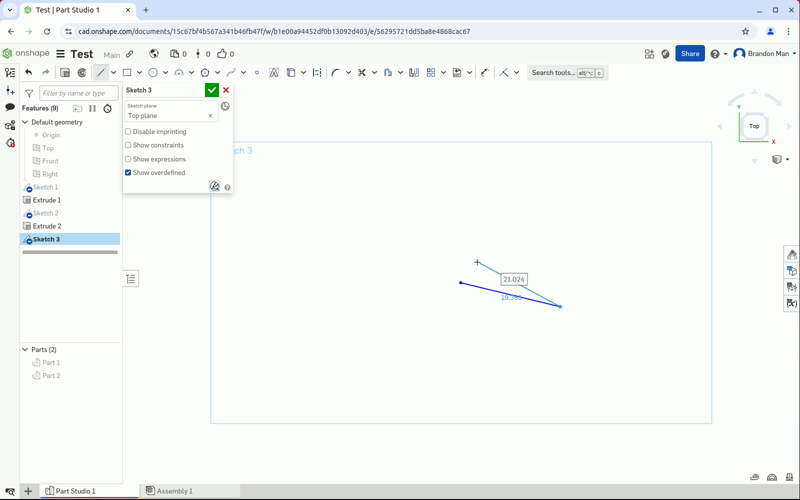
key_down(shift)
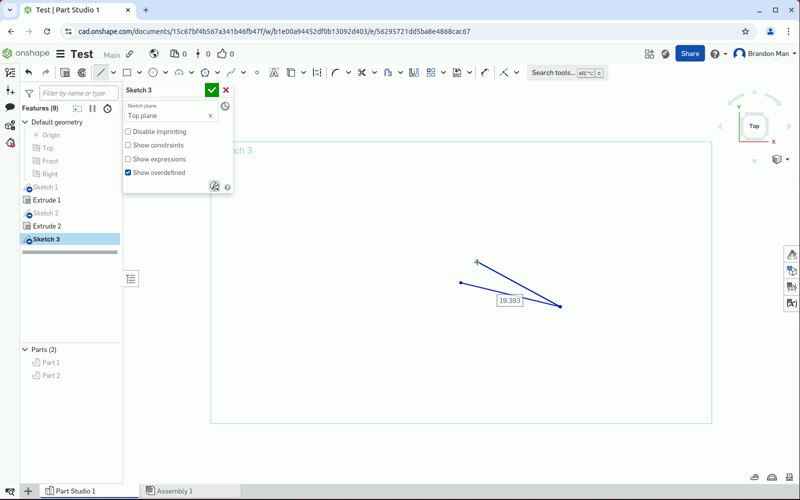
mouse_move(460, 170)
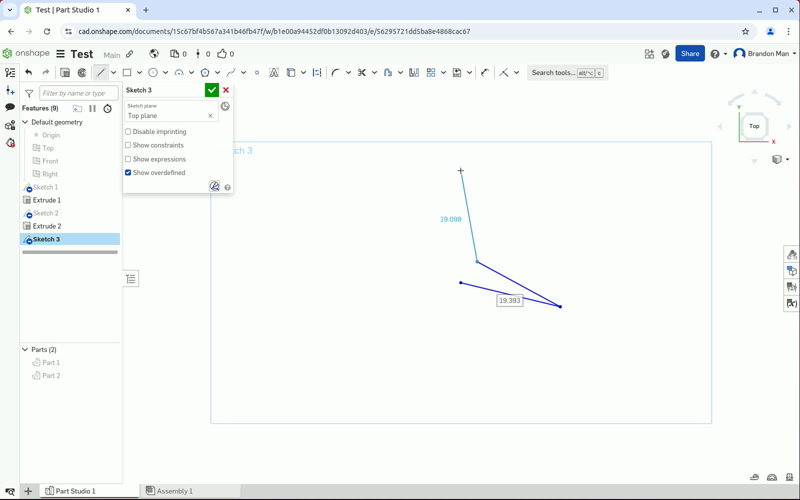
click(460, 170)
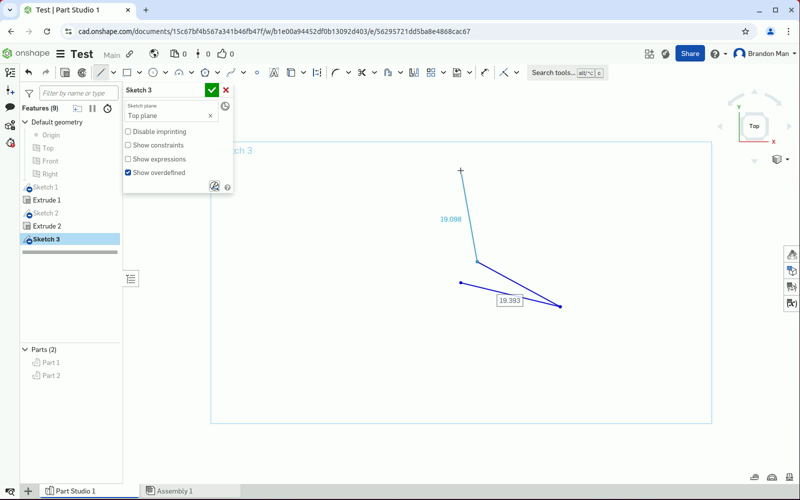
key_up(shift)
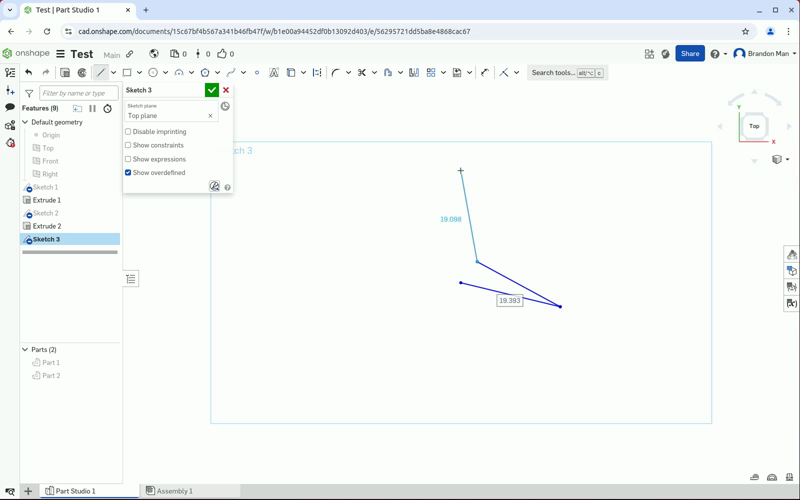
key_down(shift)
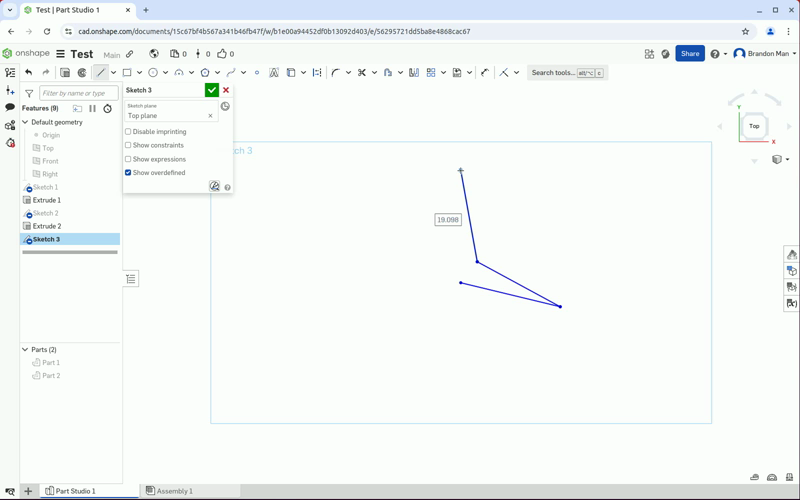
mouse_move(460, 282)
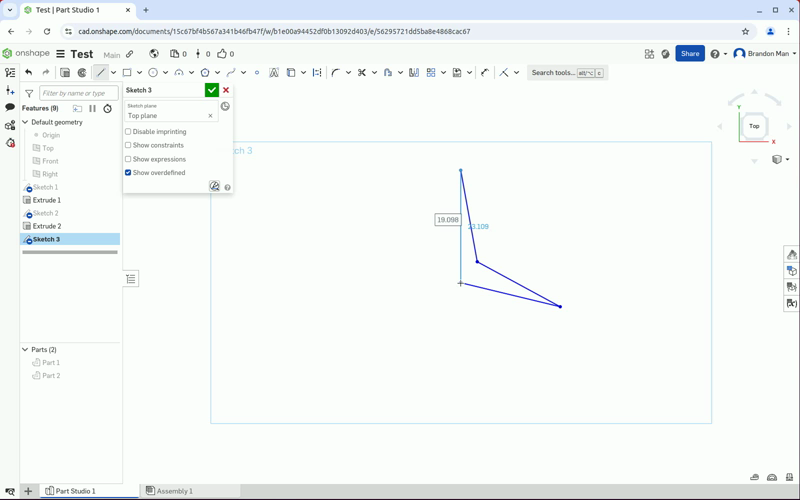
key_up(shift)
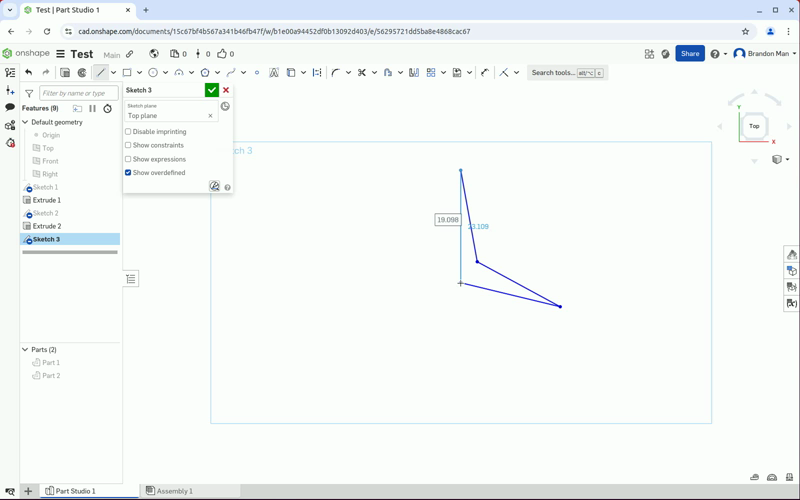
click(460, 282)
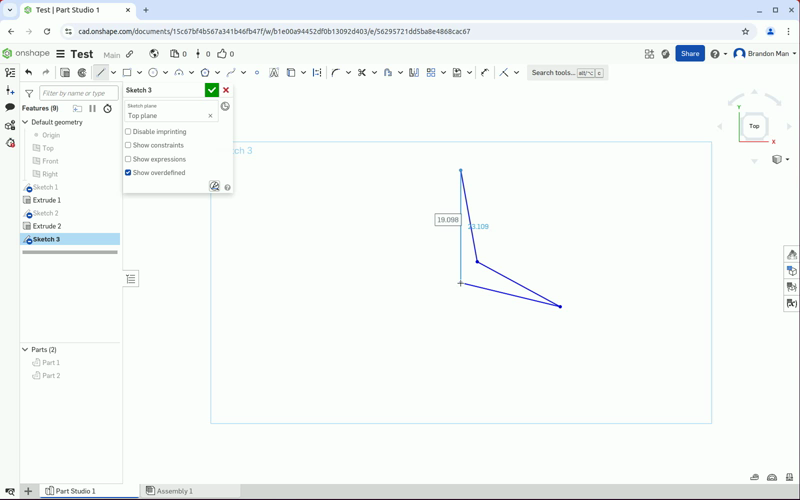
key(esc)
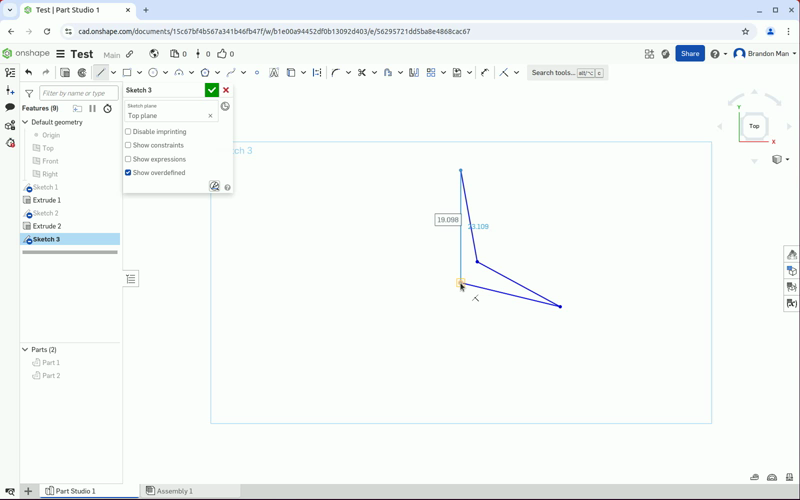
mouse_move(463, 207)
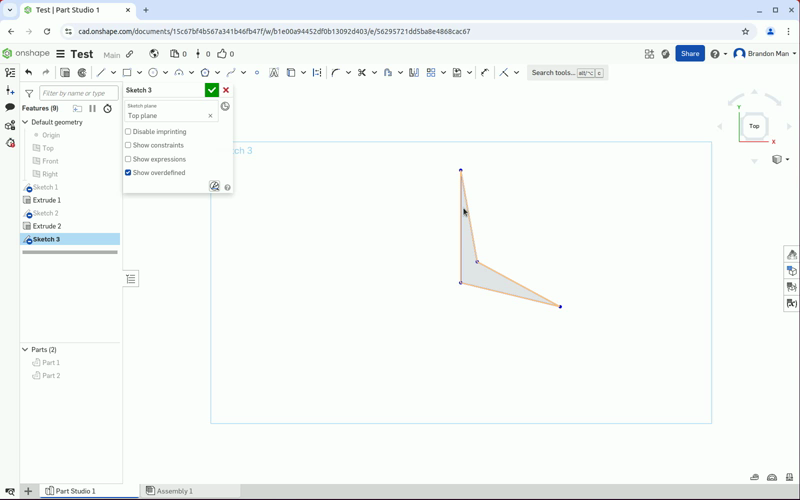
click(463, 207)
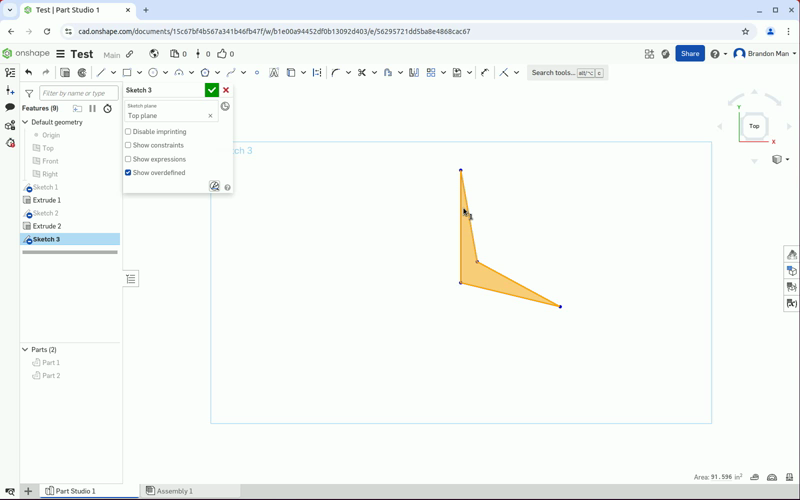
mouse_move(73, 352)
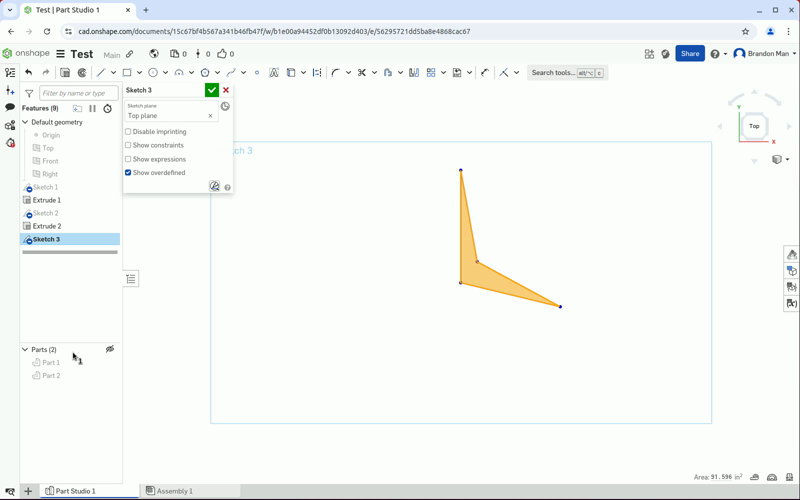
key(shift+y)
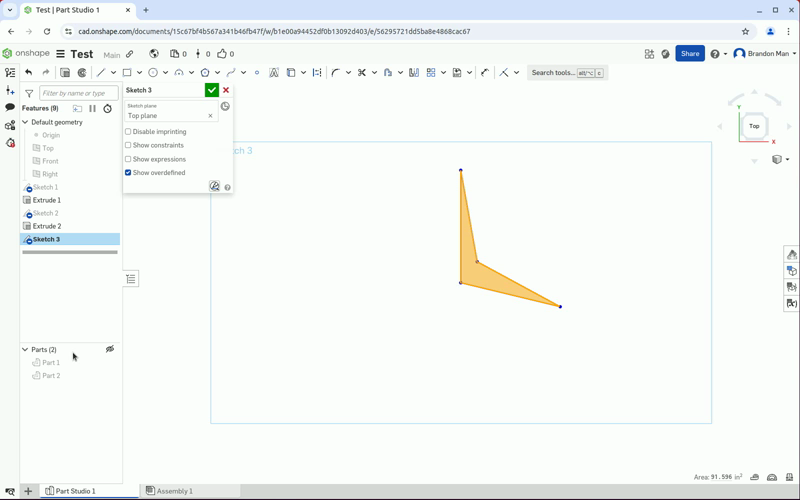
key(shift+e)
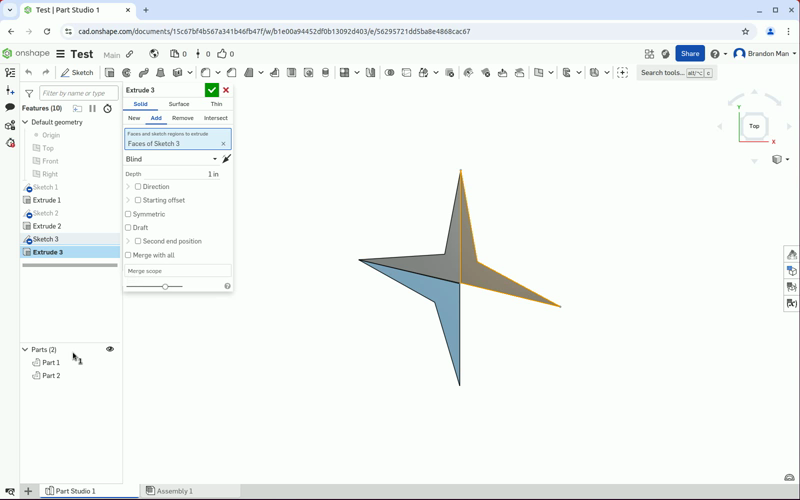
mouse_move(143, 106)
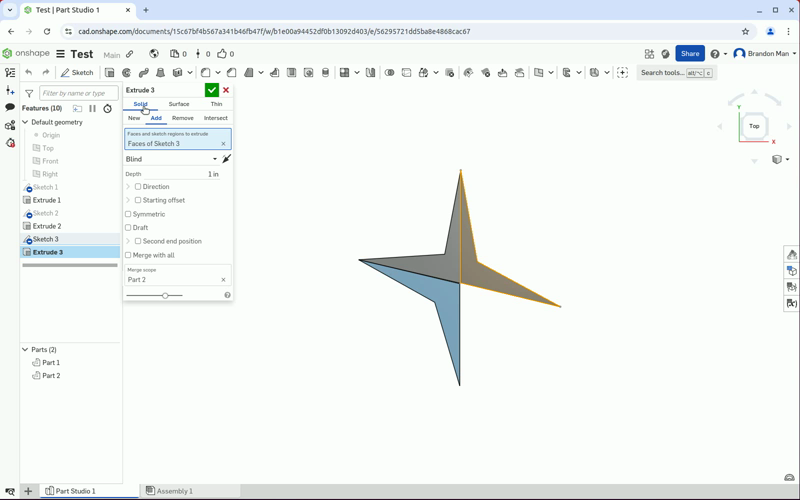
click(143, 106)
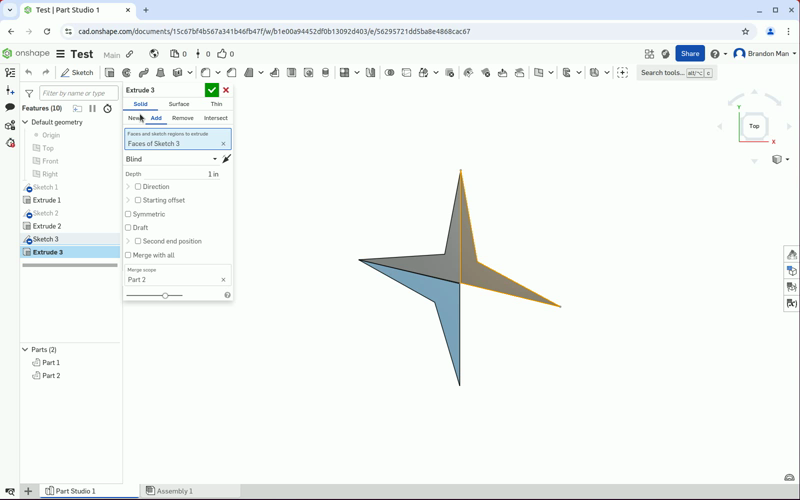
mouse_move(137, 120)
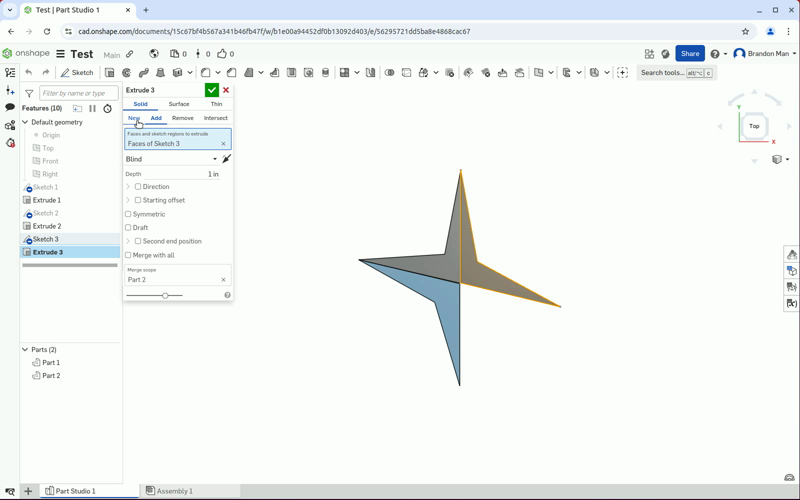
click(137, 120)
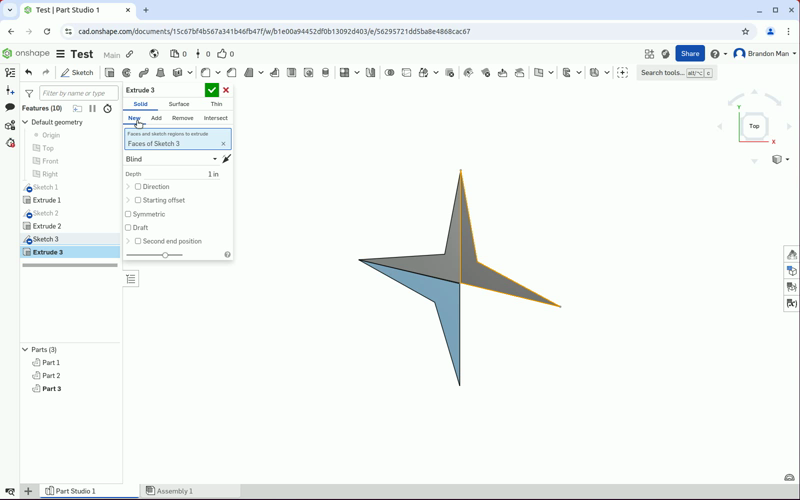
key(tab, 4)
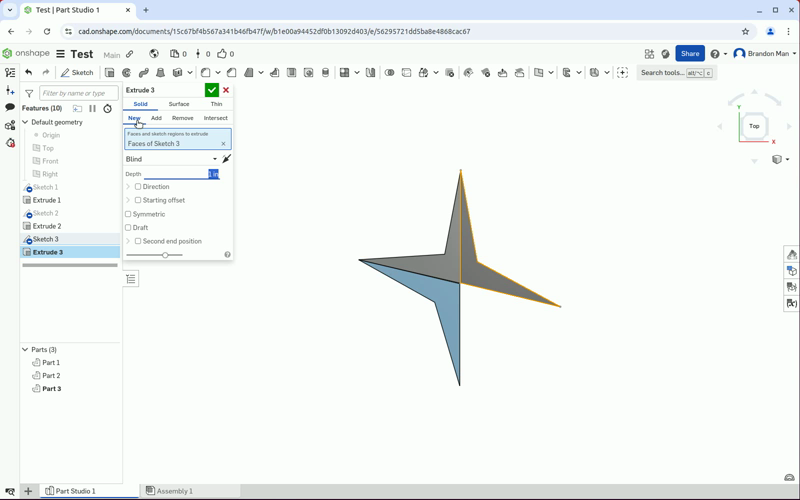
text(13.239)
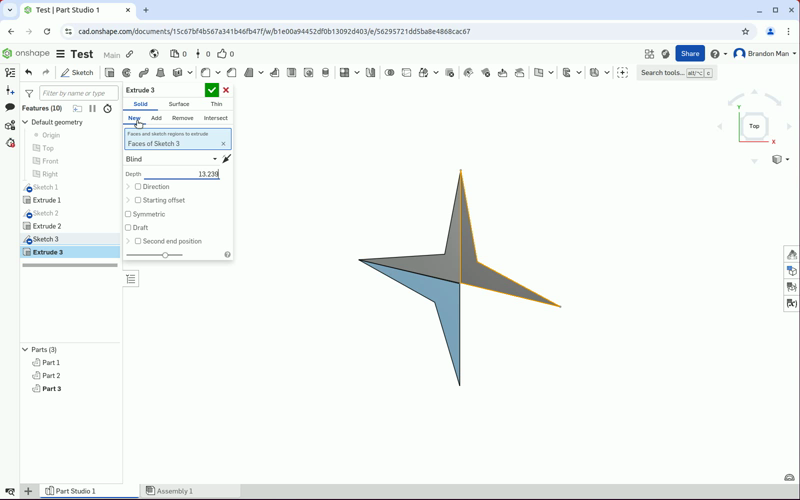
key(enter)
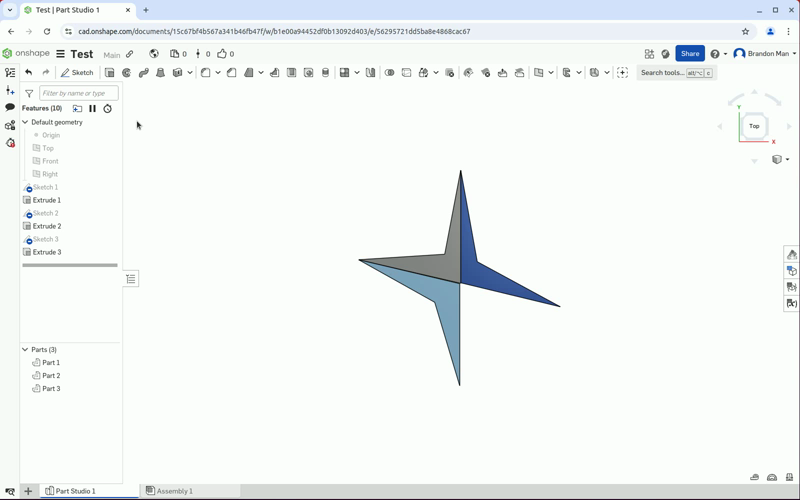
key(shift+h)
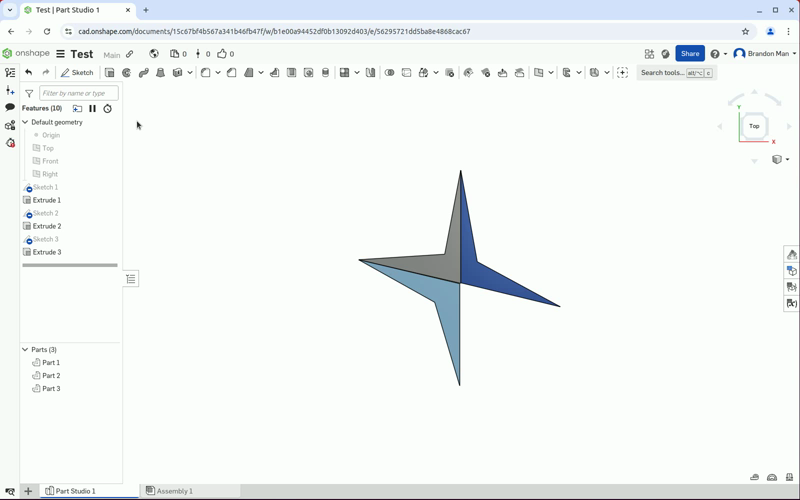
key(shift+h)
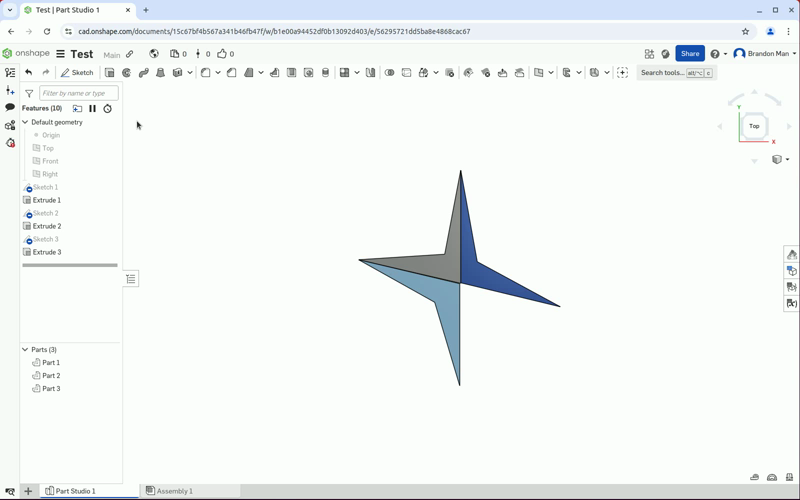
mouse_move(73, 189)
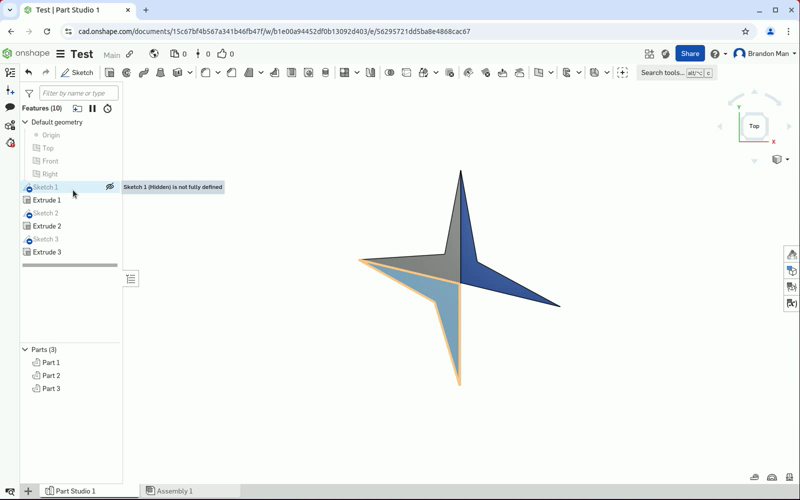
click(73, 189)
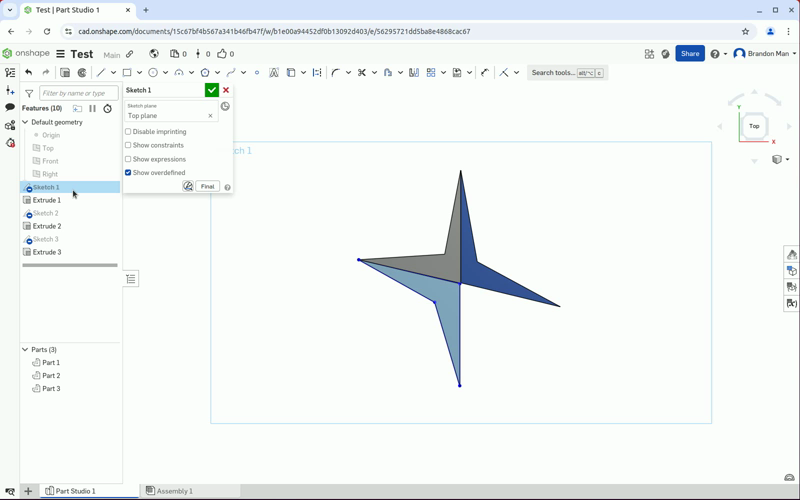
mouse_move(229, 92)
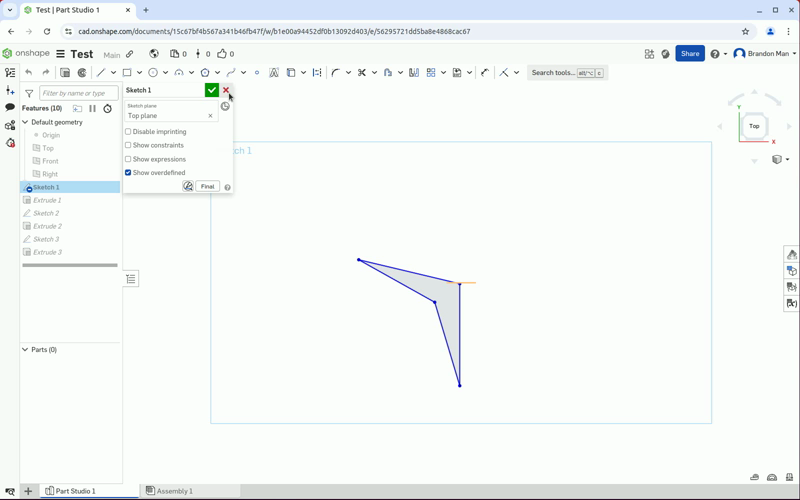
click(229, 92)
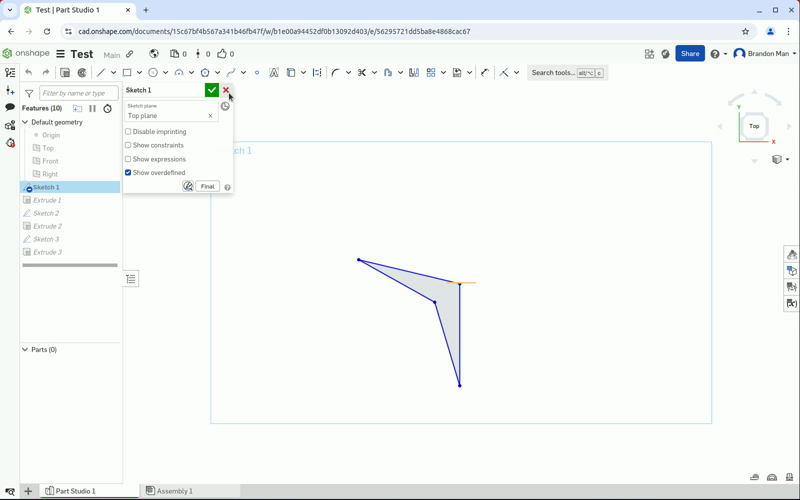
key(shift+s)
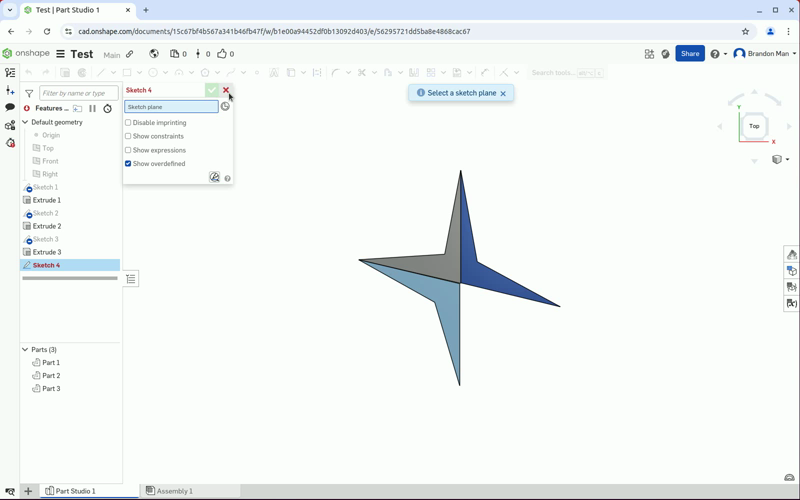
mouse_move(73, 150)
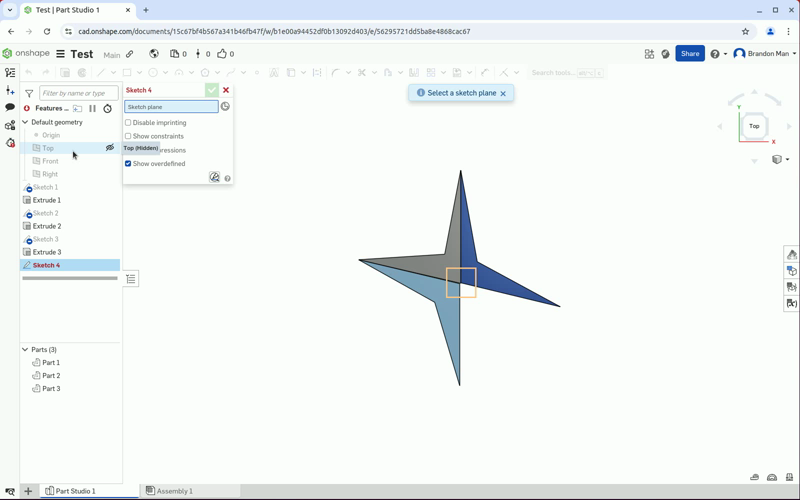
click(73, 150)
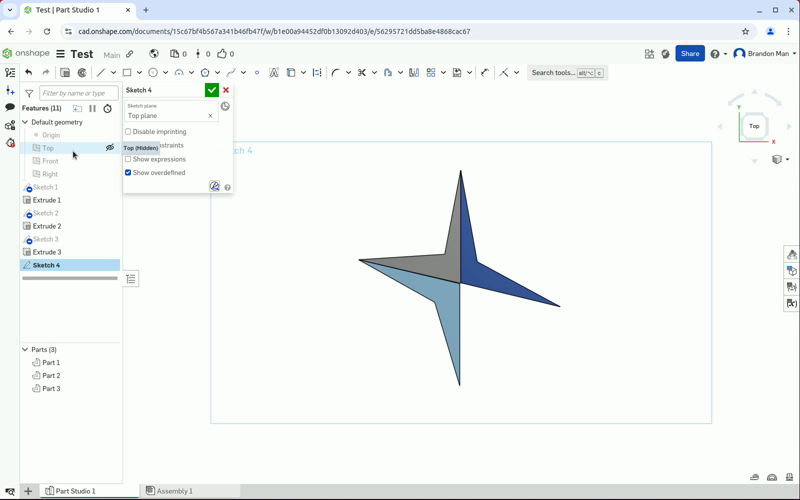
mouse_move(73, 352)
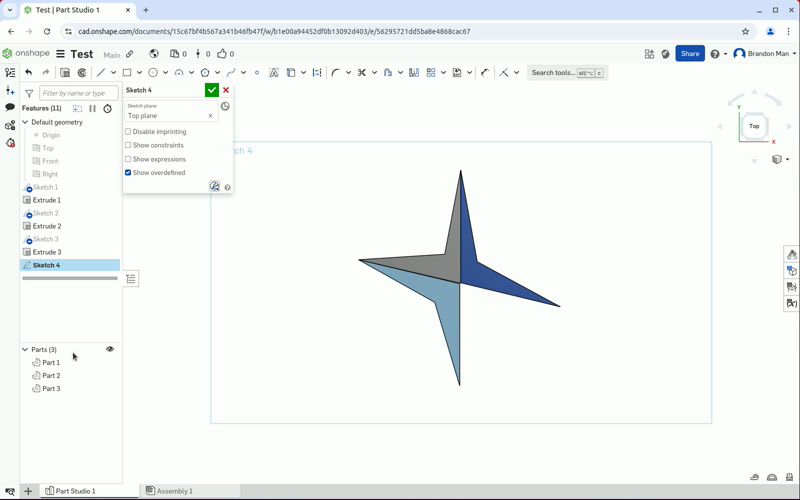
key(y)
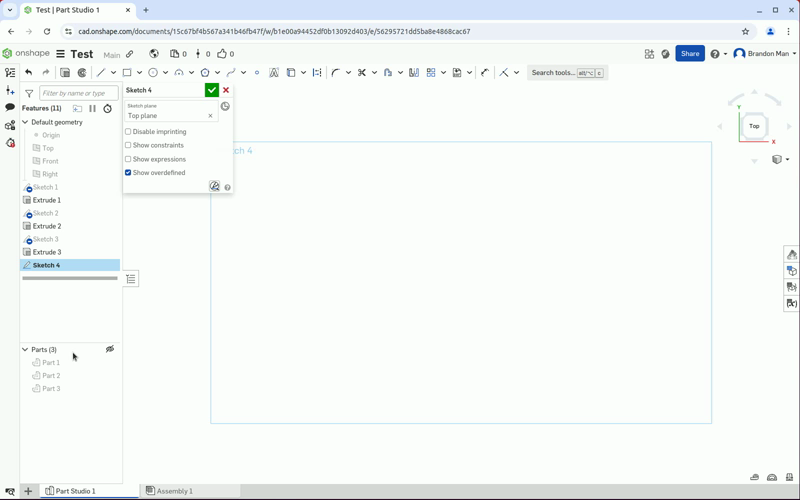
key(l)
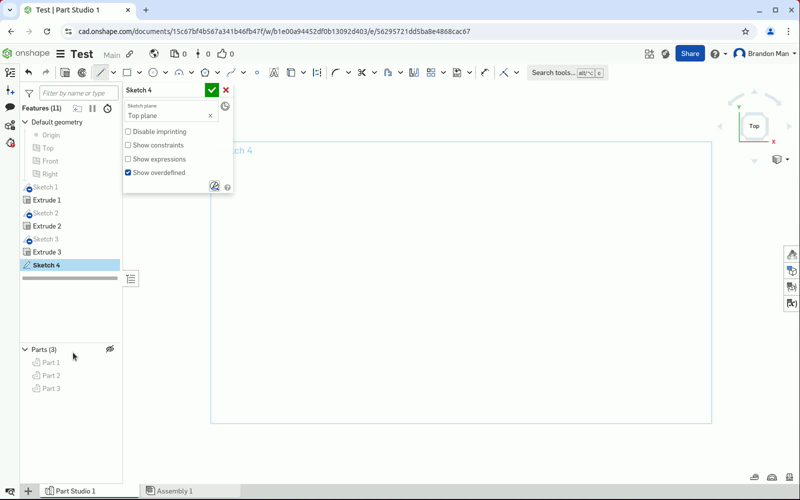
key_down(shift)
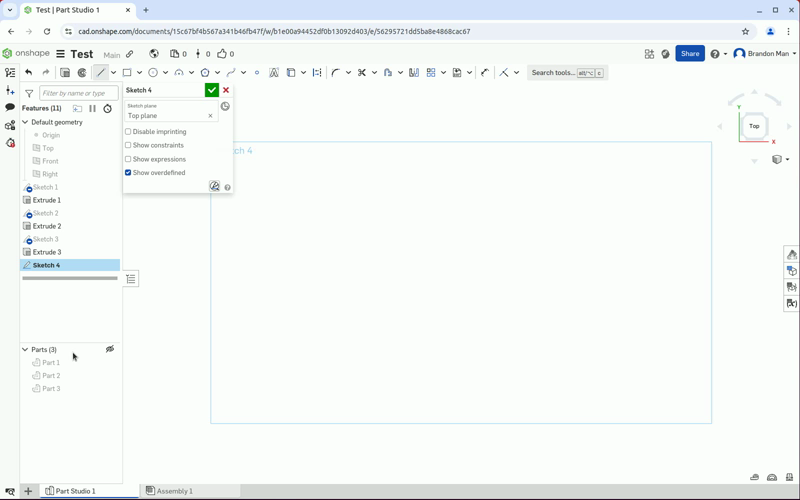
mouse_move(460, 386)
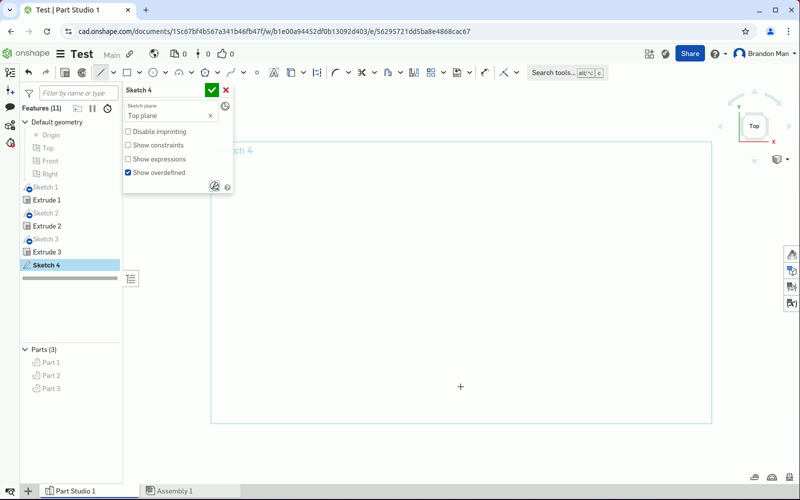
click(460, 386)
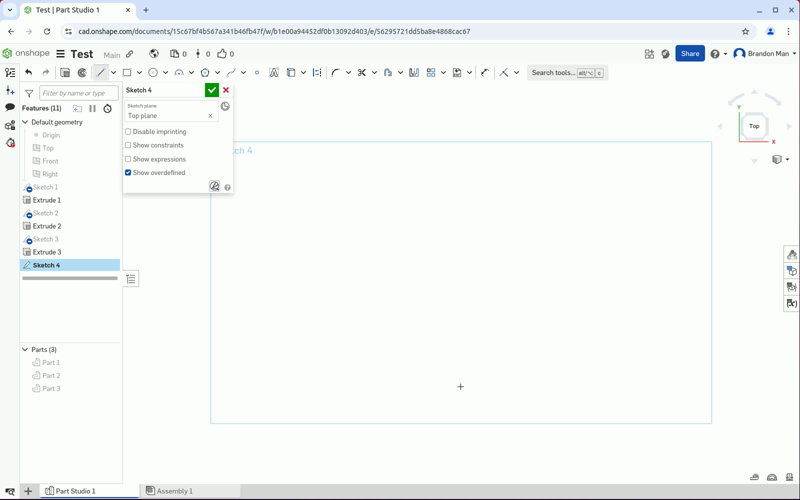
key_up(shift)
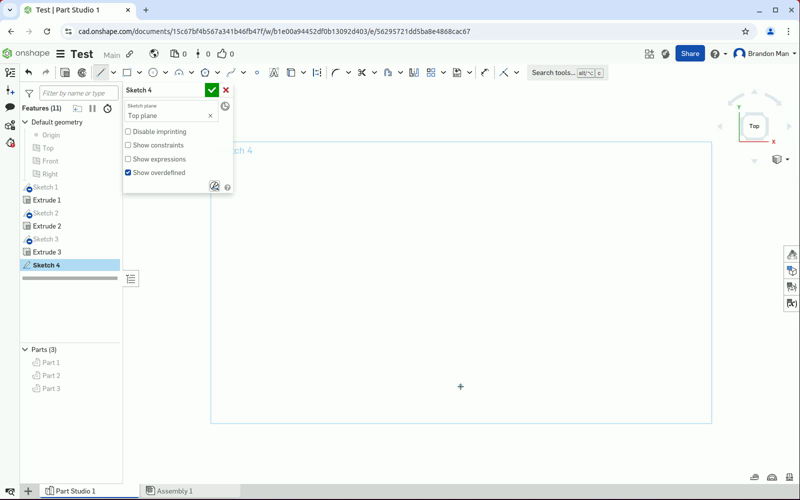
key_down(shift)
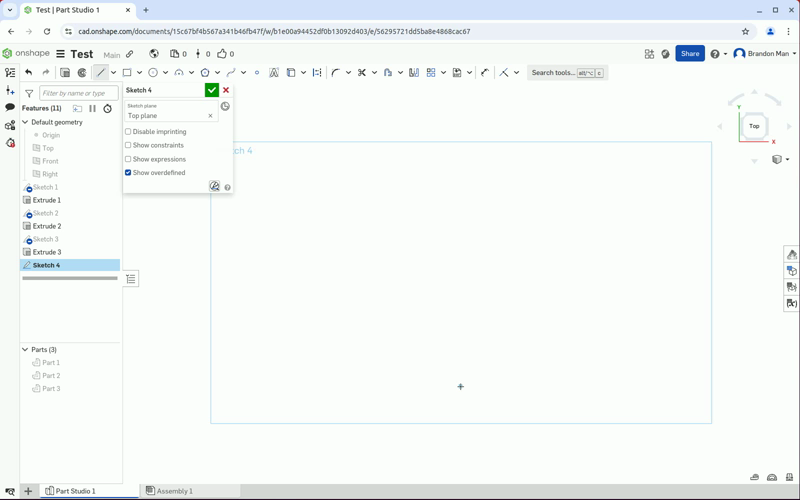
mouse_move(479, 306)
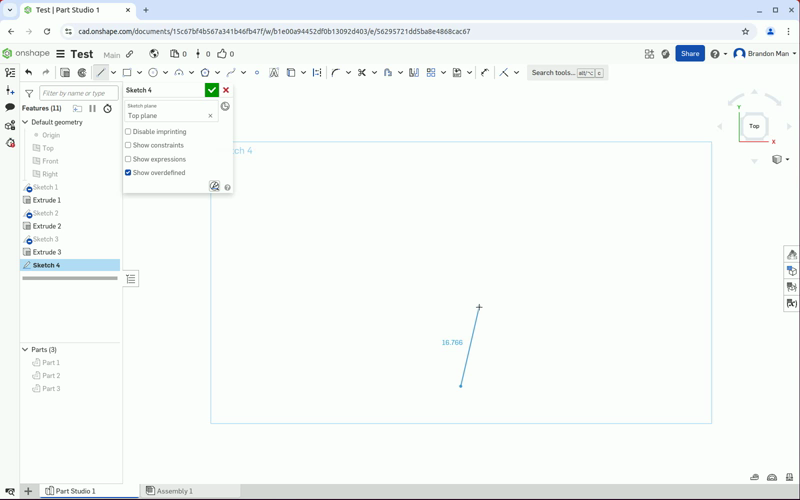
click(479, 306)
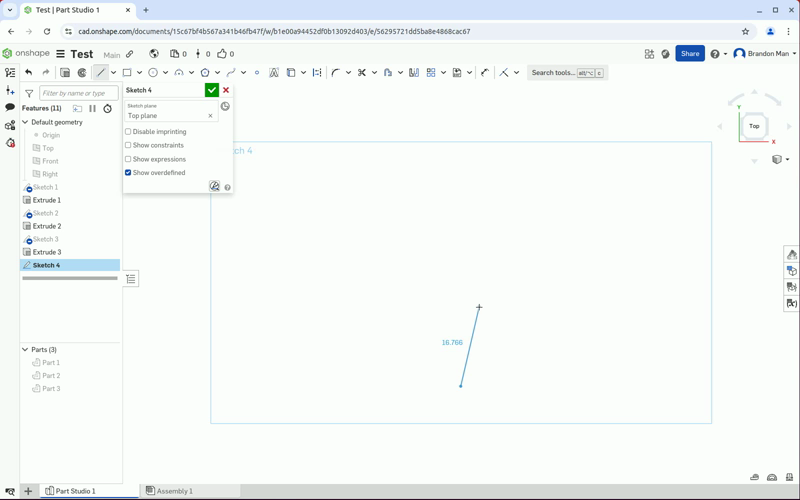
key_up(shift)
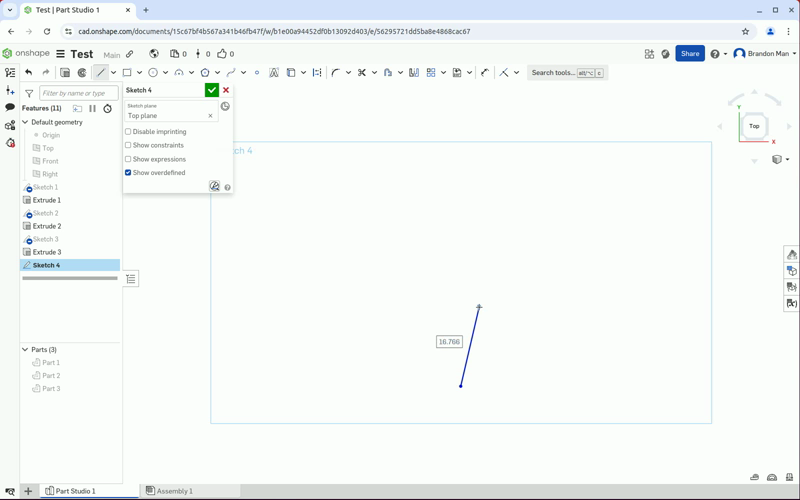
key_down(shift)
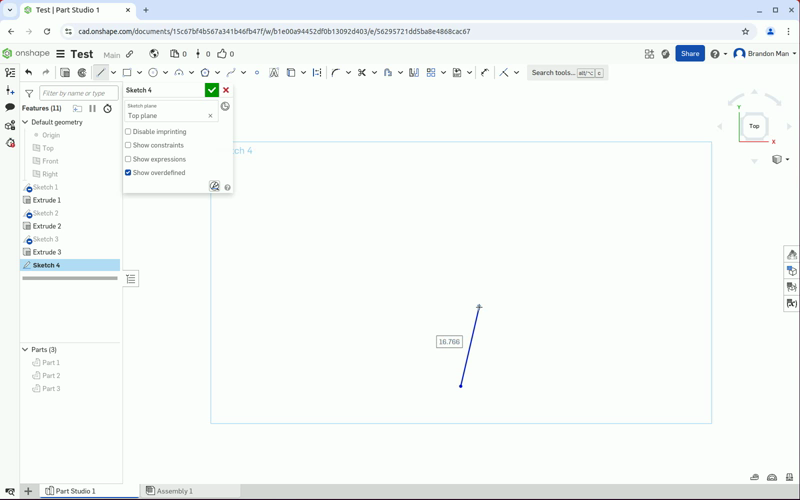
mouse_move(560, 306)
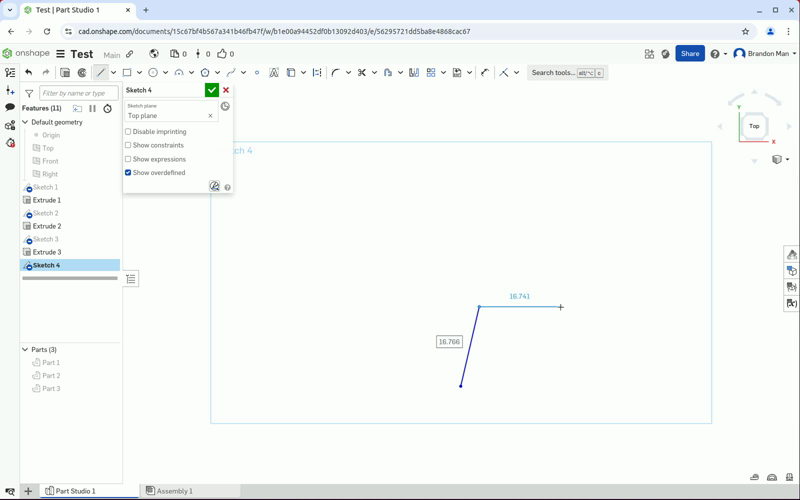
click(560, 306)
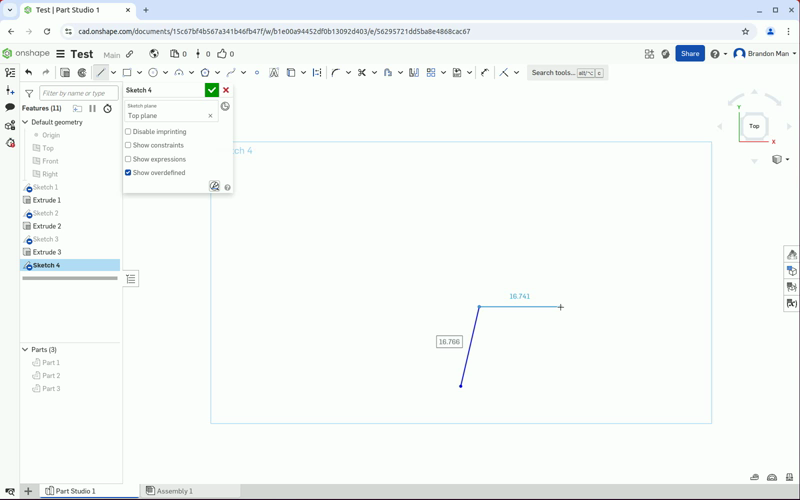
key_up(shift)
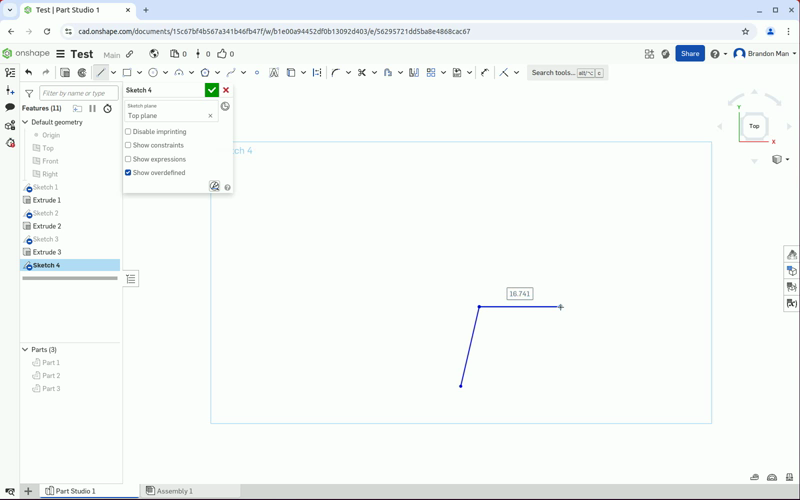
key_down(shift)
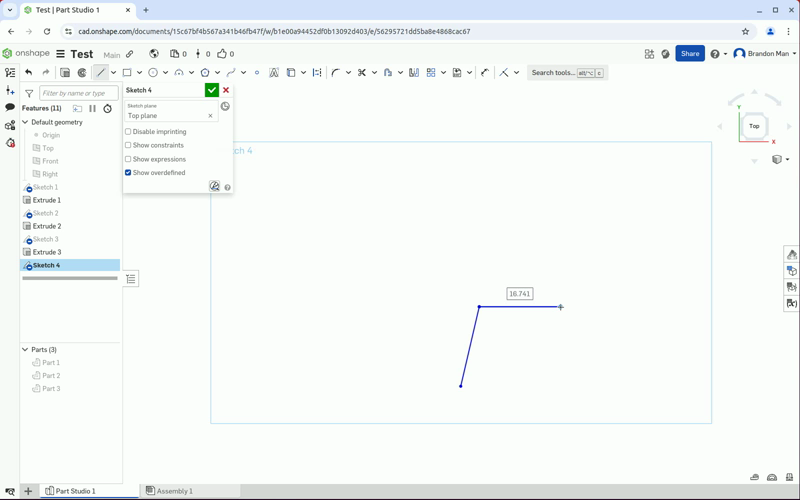
mouse_move(460, 282)
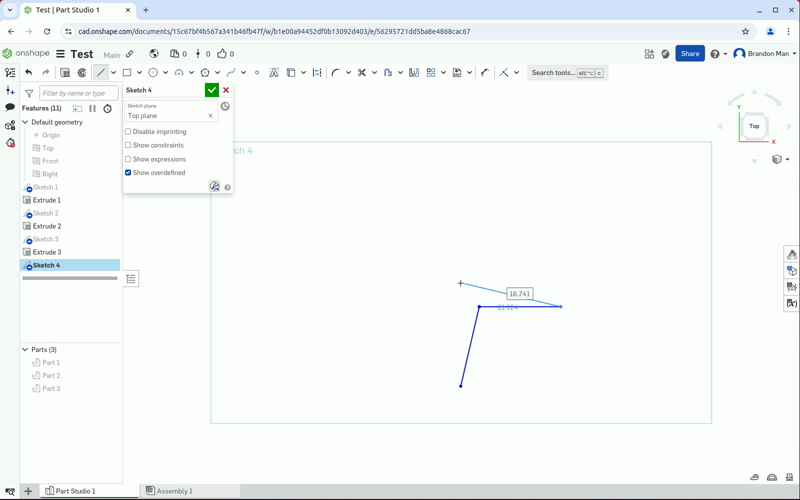
click(460, 282)
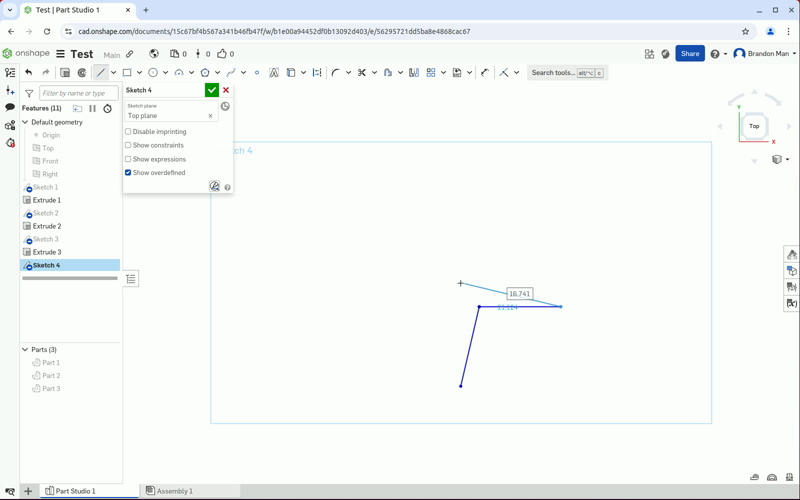
key_up(shift)
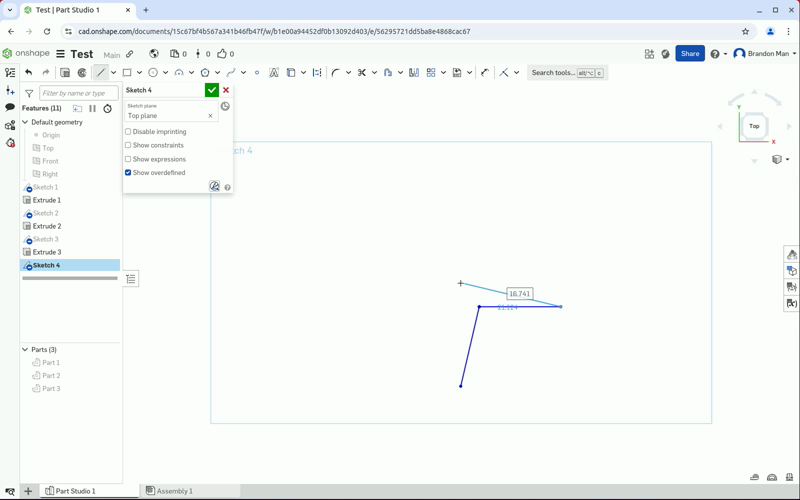
key_down(shift)
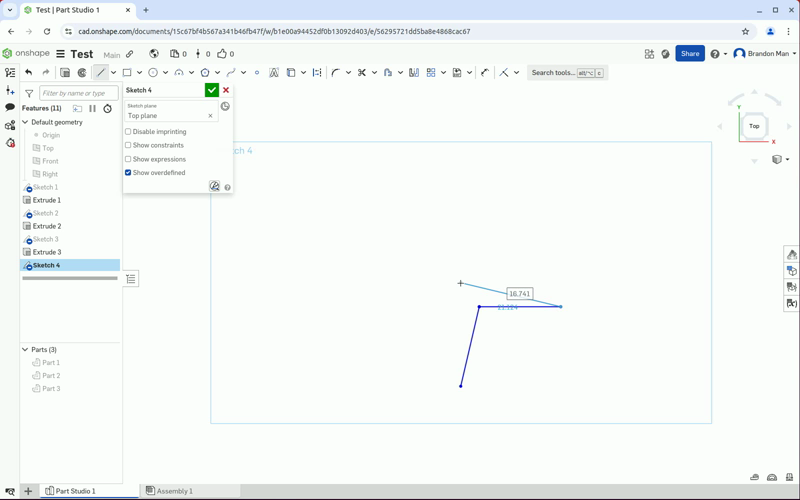
mouse_move(460, 386)
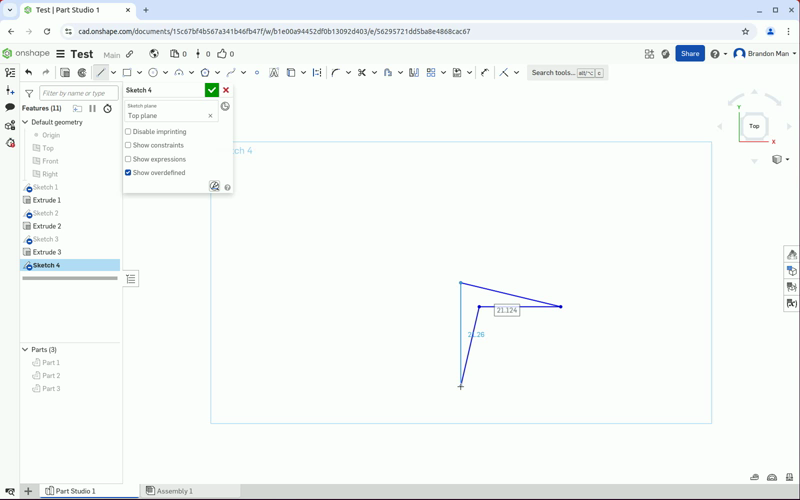
key_up(shift)
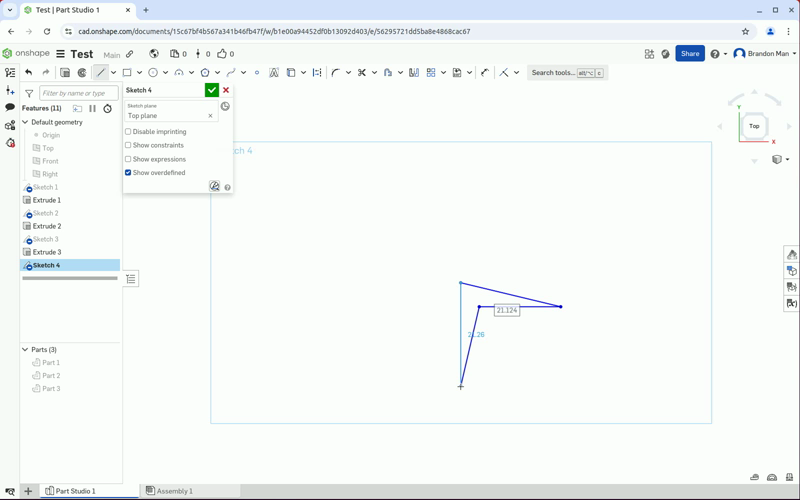
click(460, 386)
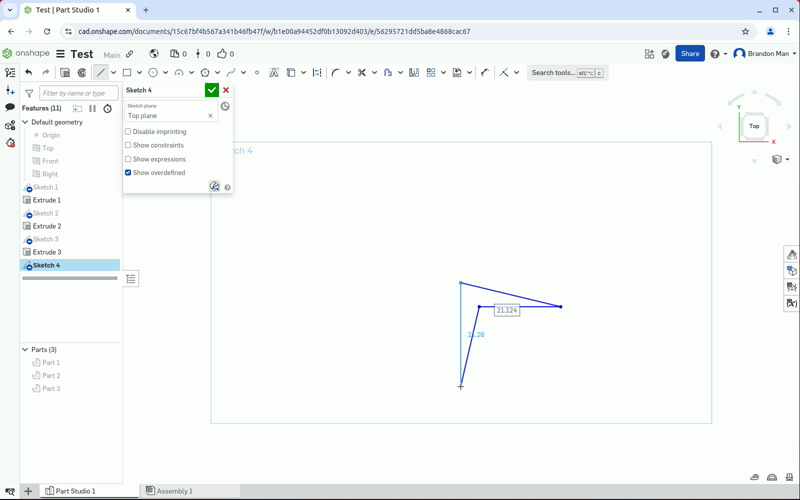
key(esc)
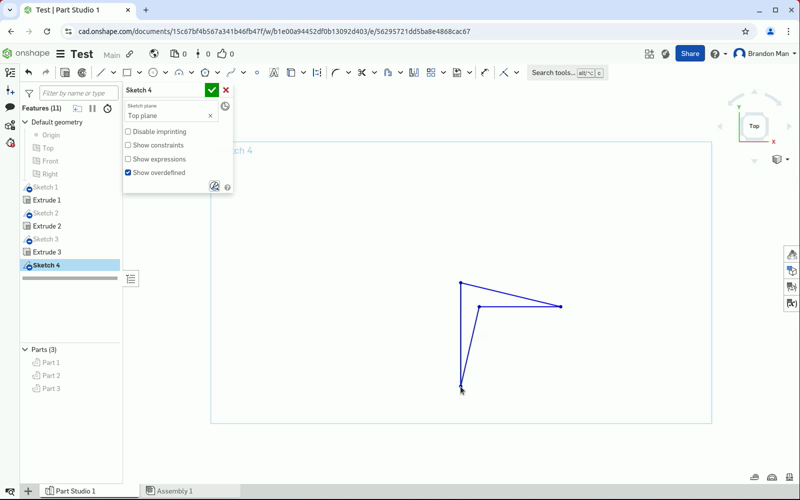
mouse_move(494, 299)
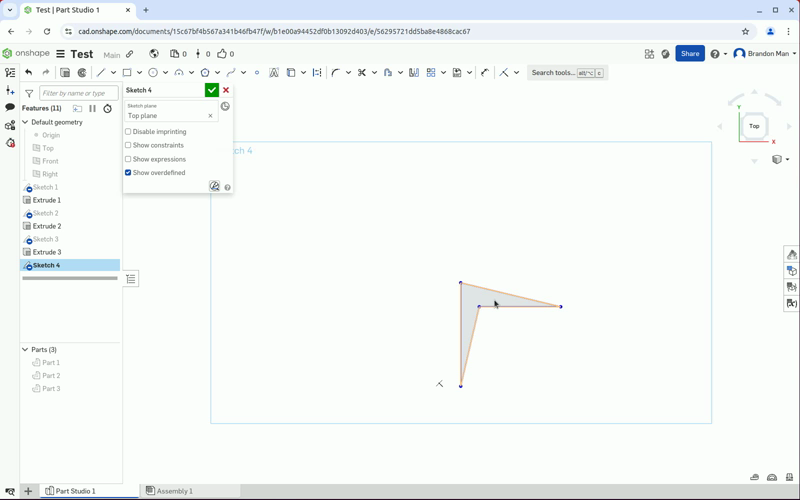
click(494, 299)
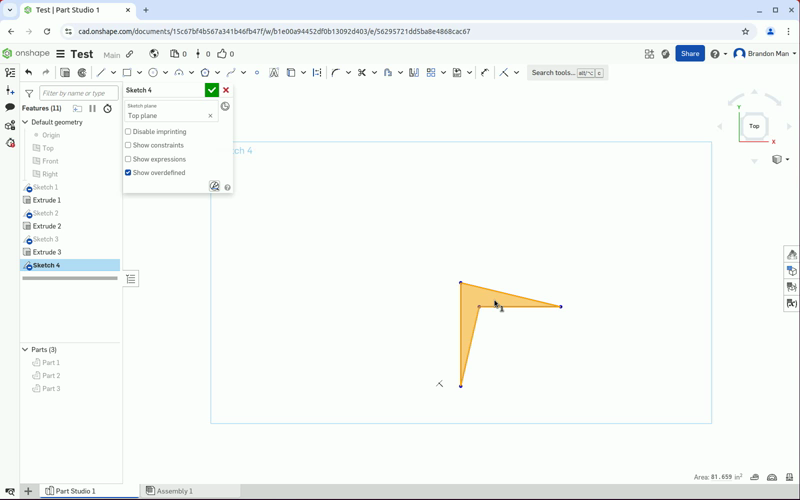
mouse_move(73, 352)
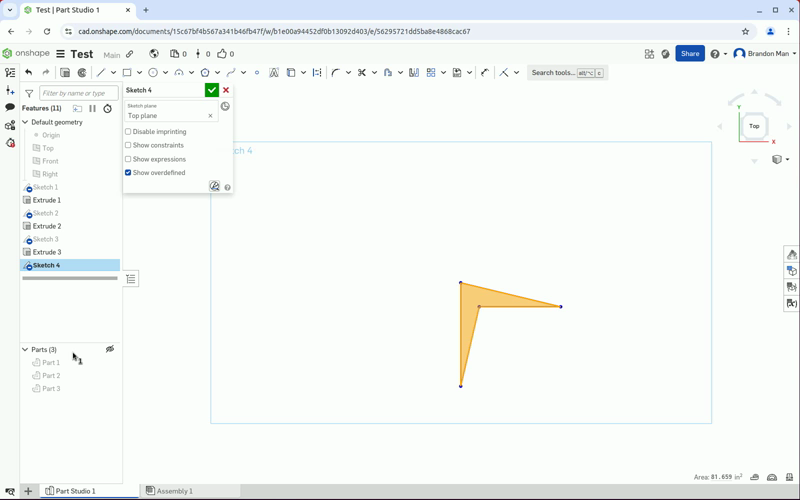
key(shift+y)
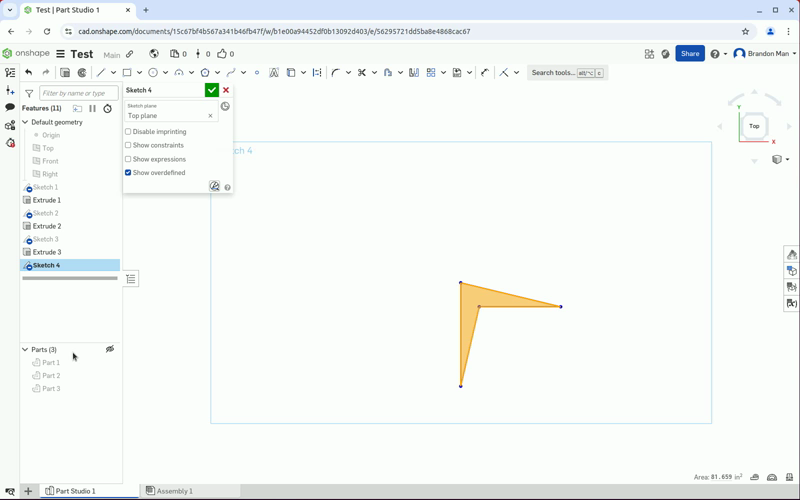
key(shift+e)
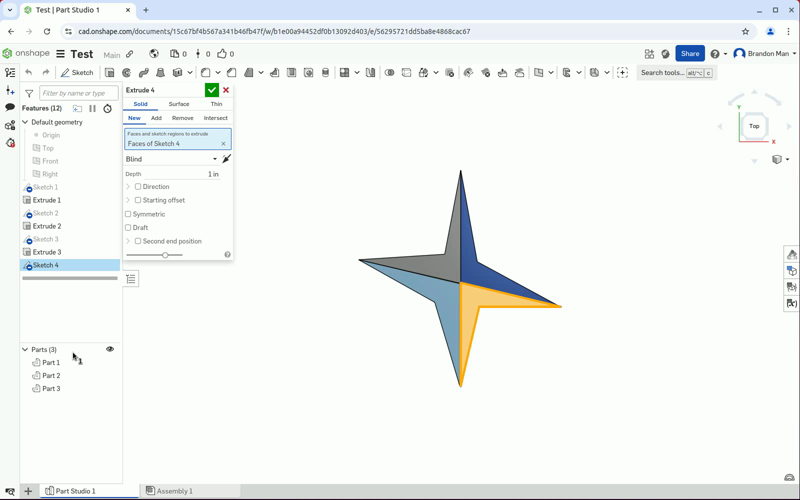
mouse_move(143, 106)
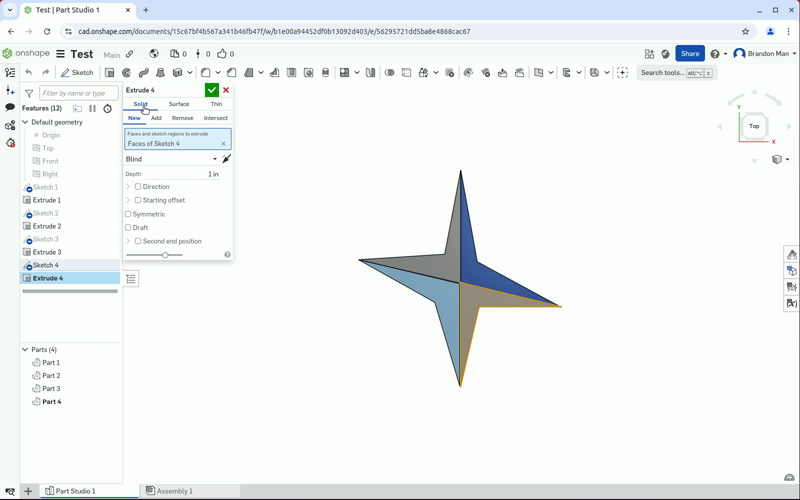
click(143, 106)
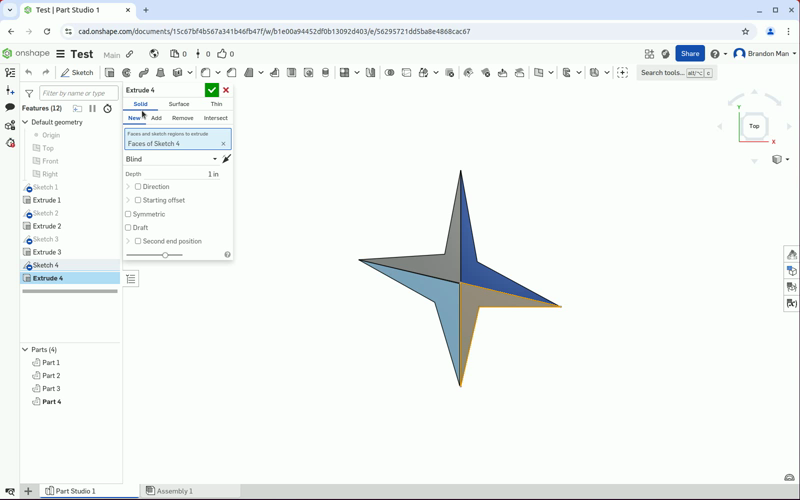
mouse_move(137, 120)
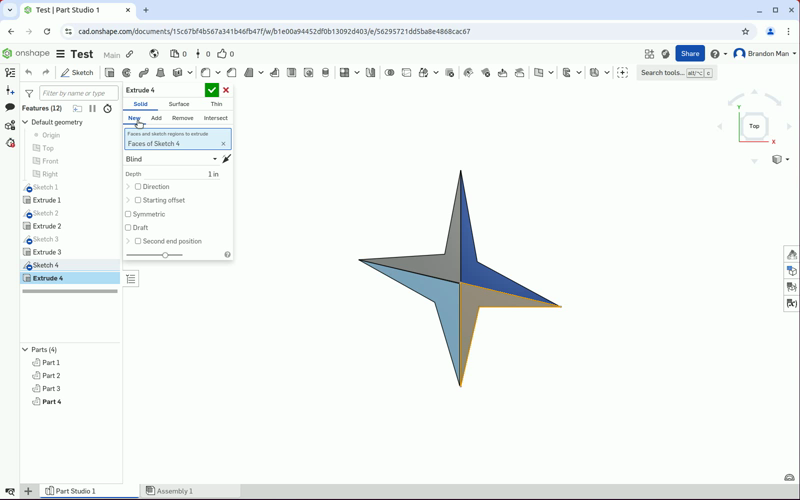
click(137, 120)
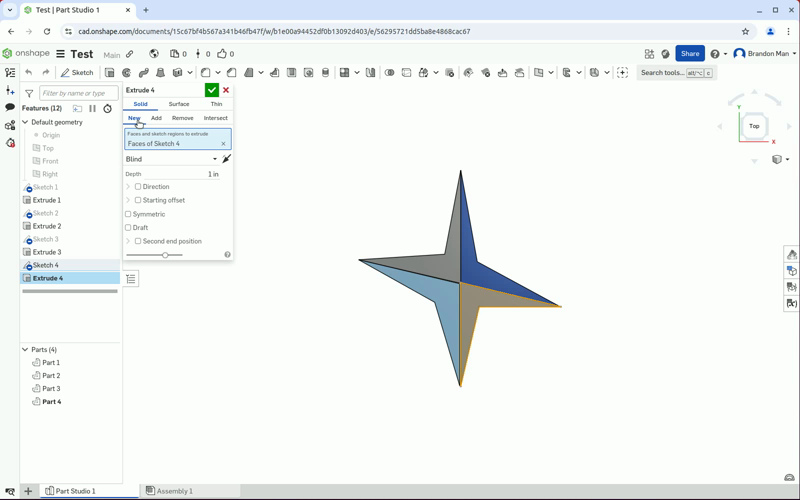
key(tab, 4)
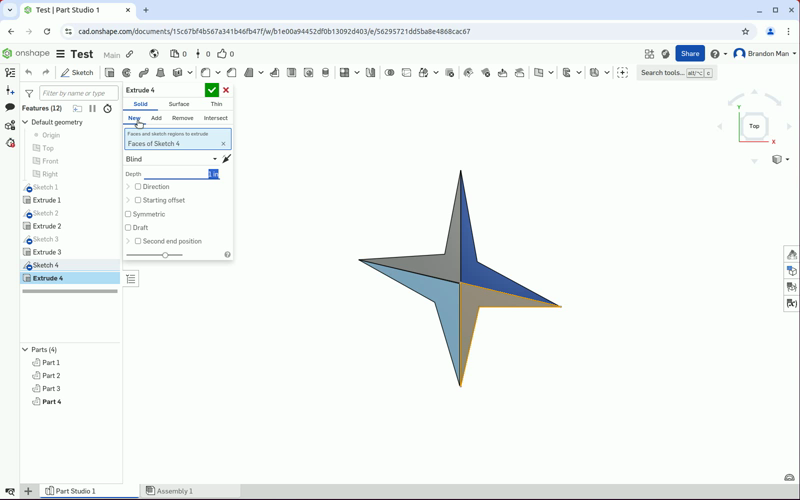
text(13.239)
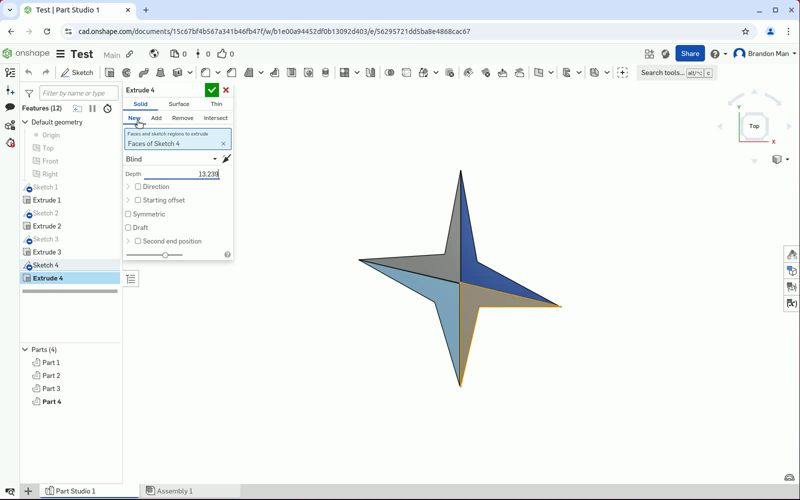
key(enter)
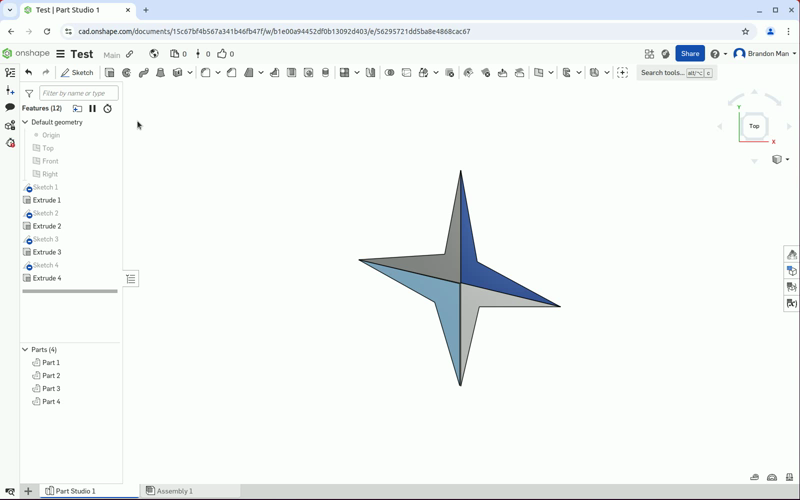
key(shift+h)
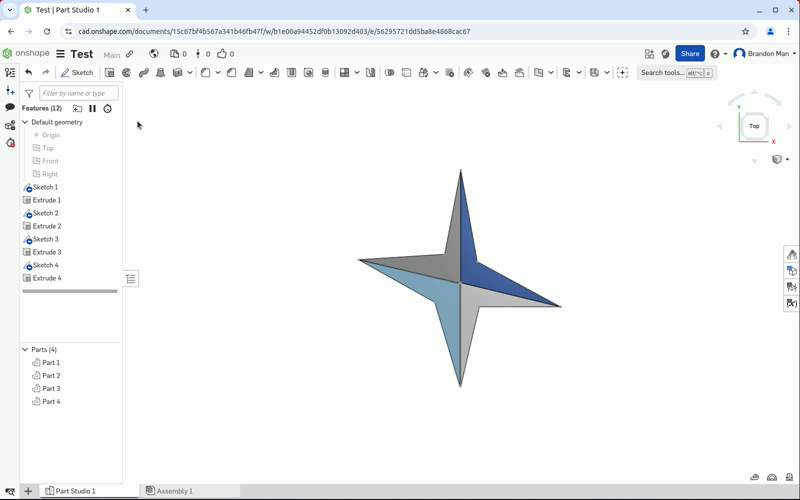
key(shift+h)
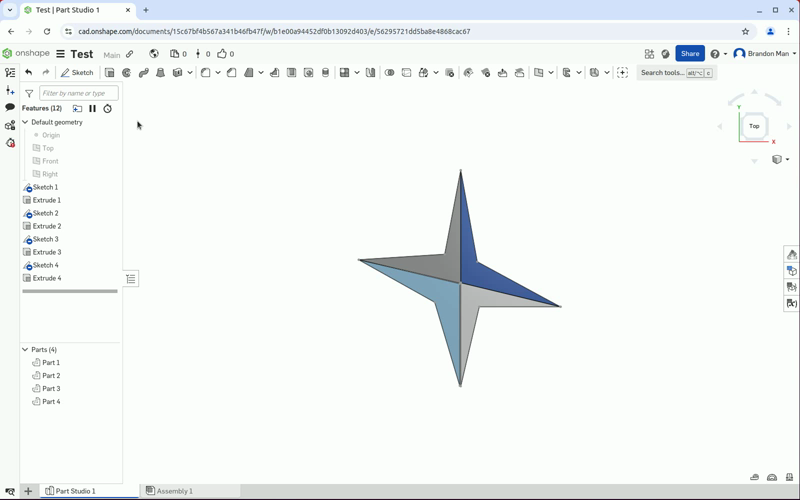
key(shift+7)
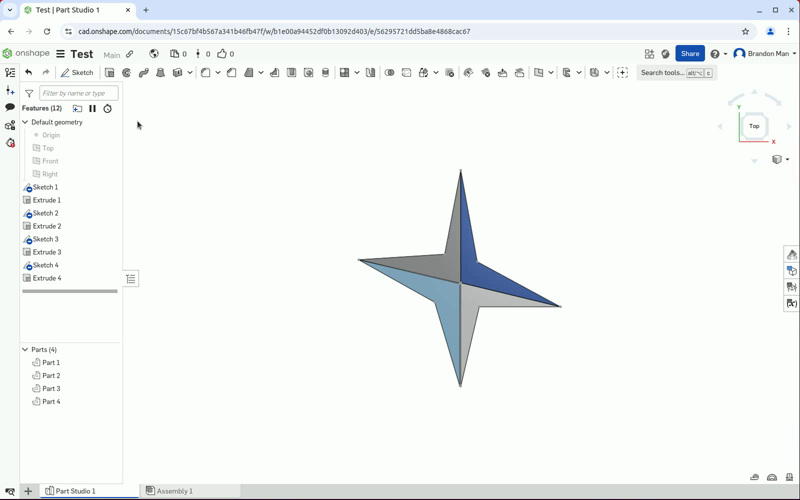
key(up, 3)
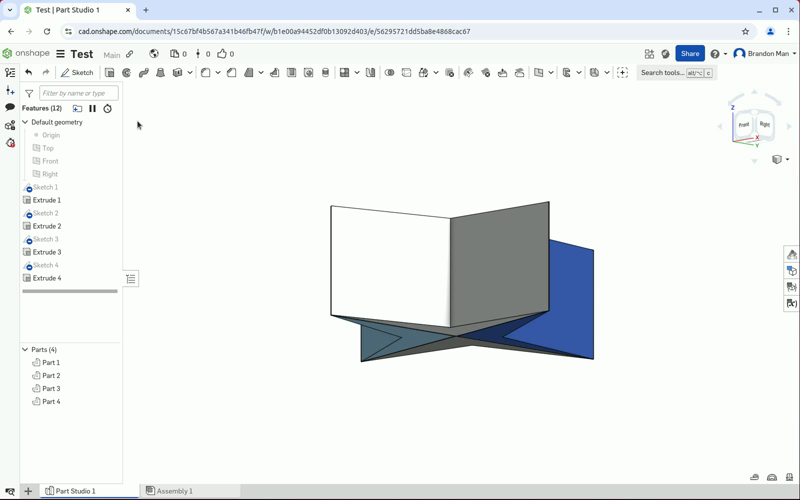
key(left, 3)
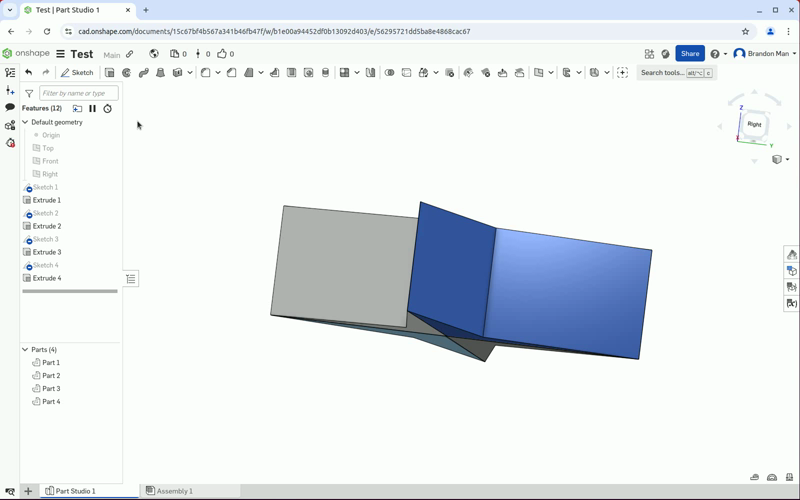
key(right, 3)
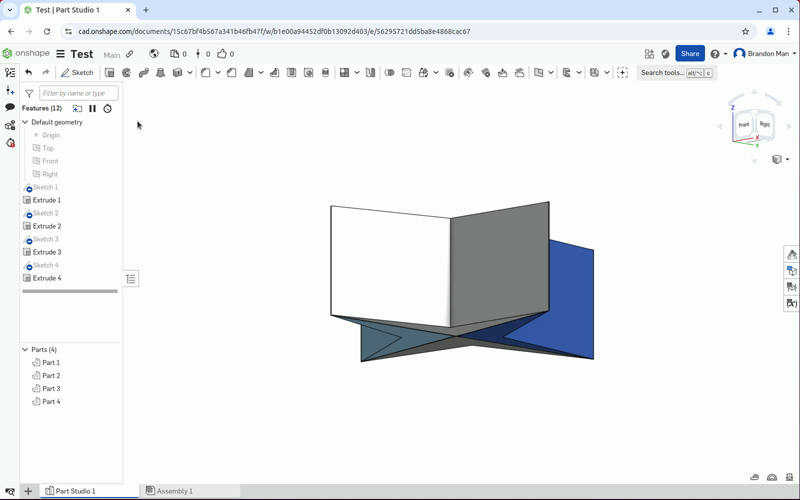
key(down, 3)
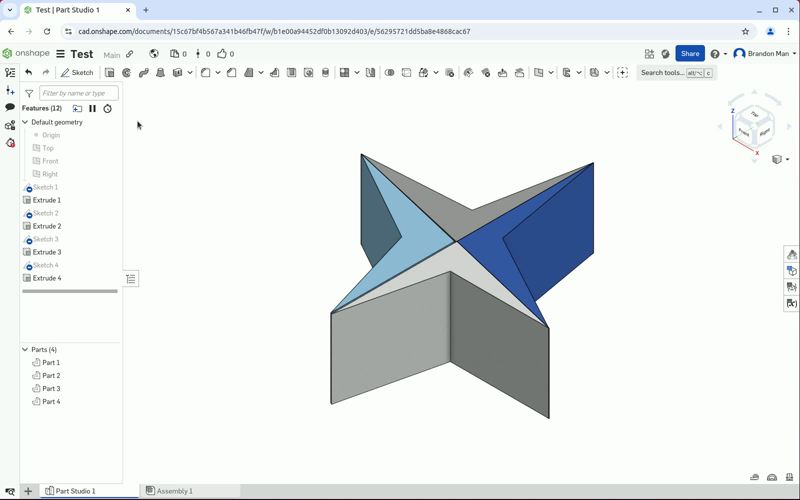
mouse_move(73, 189)
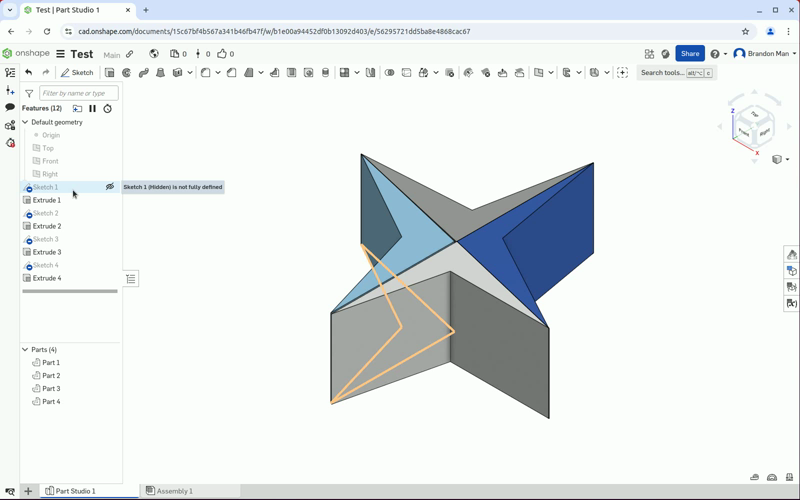
click(73, 189)